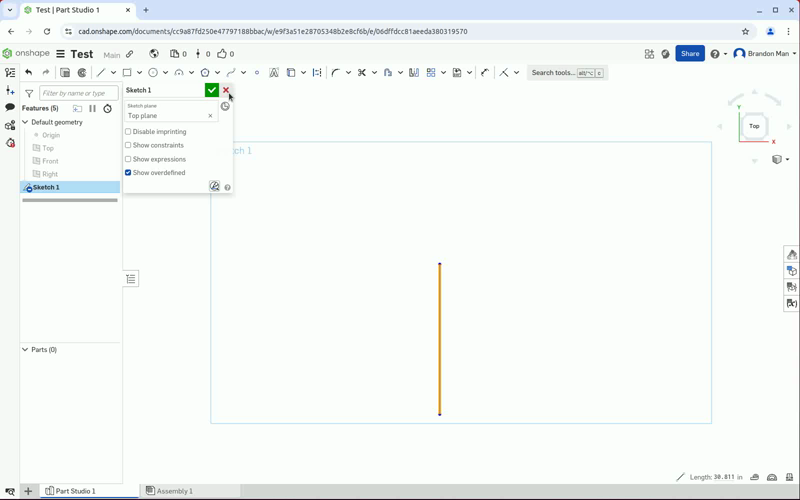
key(shift+h)
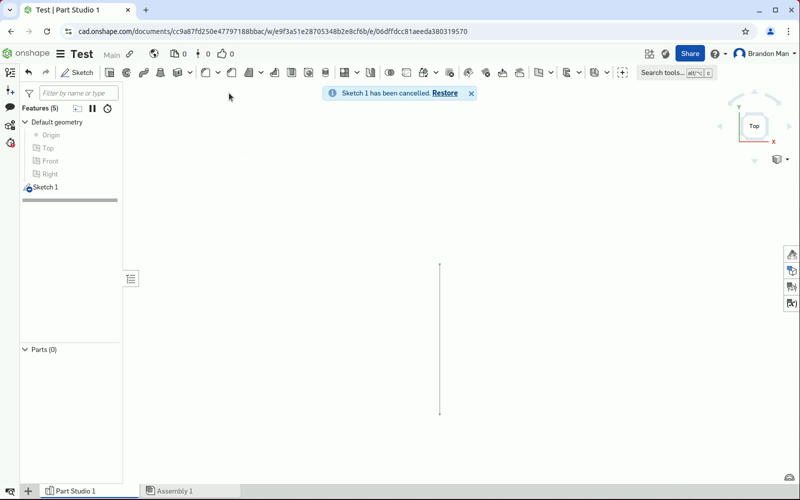
key(shift+s)
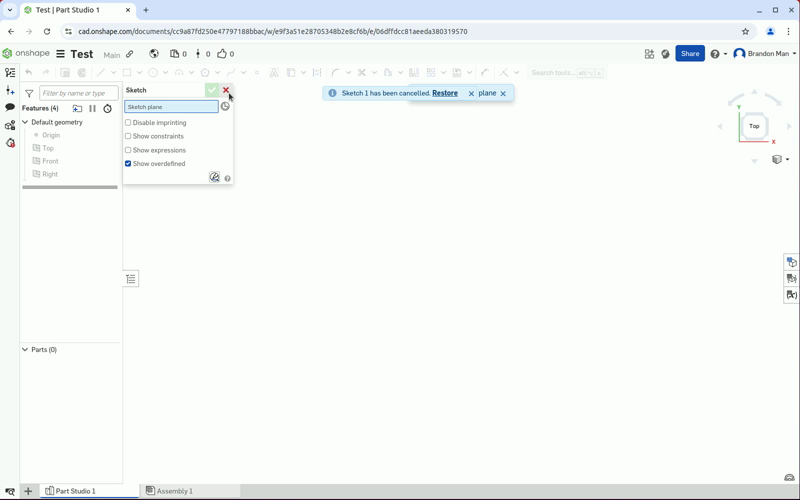
mouse_move(73, 150)
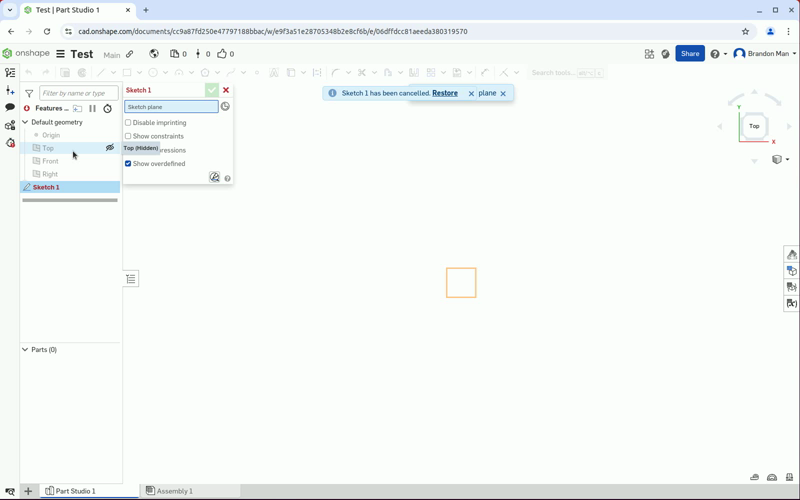
click(73, 150)
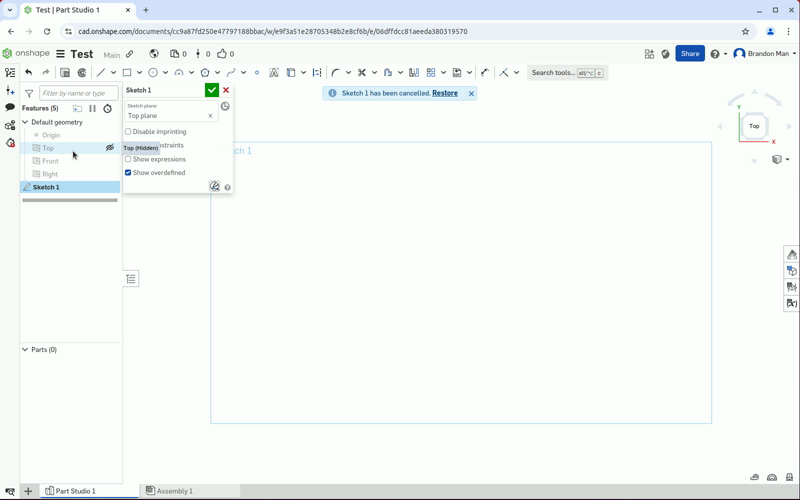
mouse_move(73, 352)
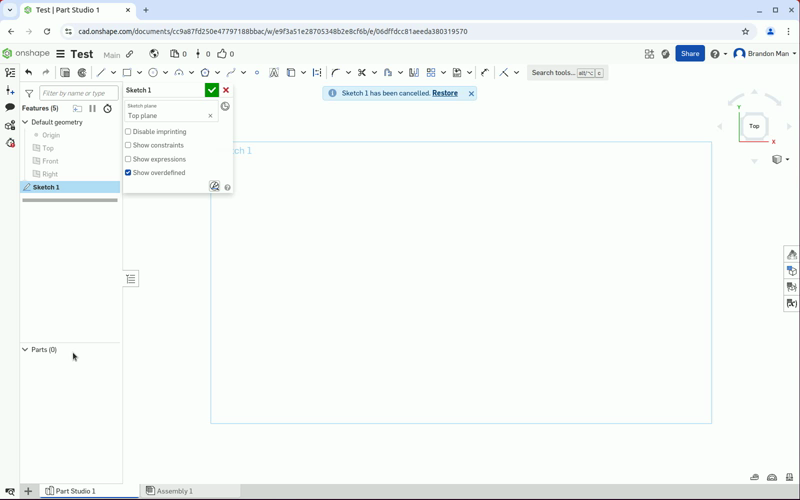
key(y)
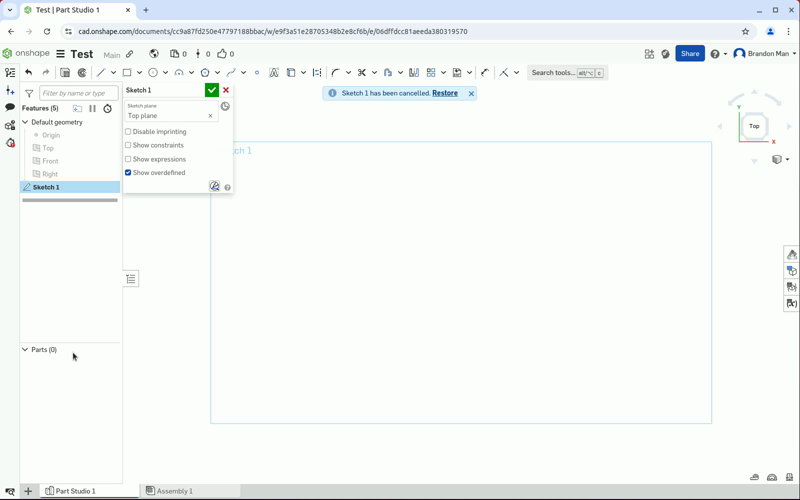
key(c)
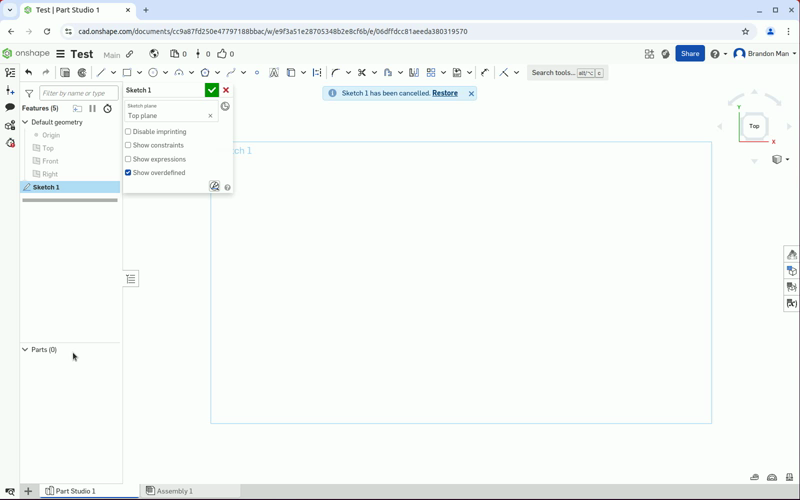
key_down(shift)
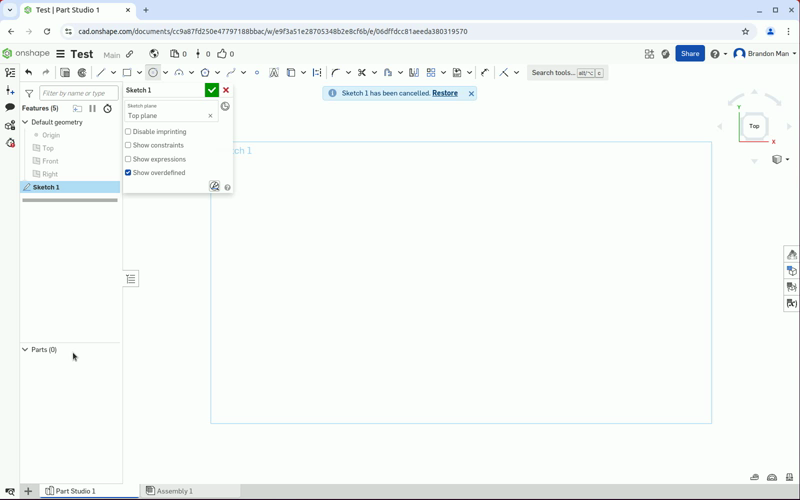
mouse_move(461, 282)
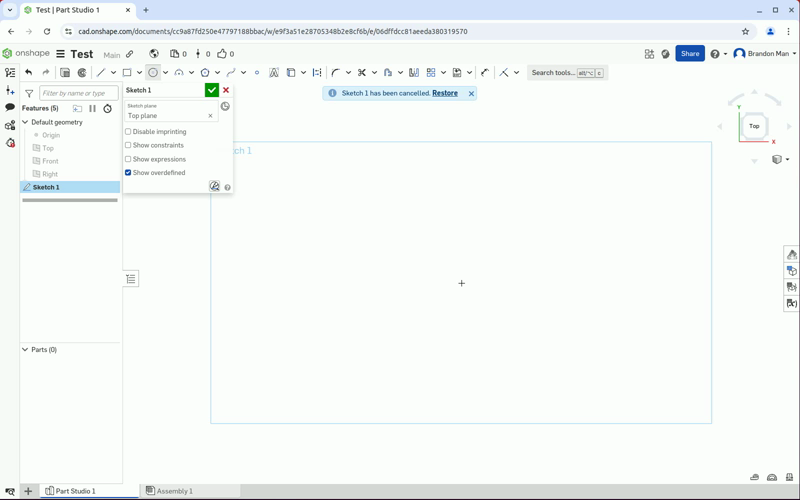
click(461, 282)
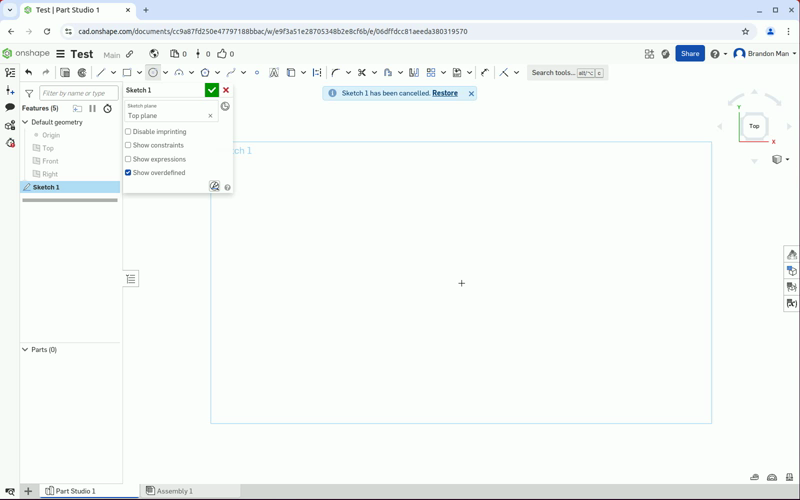
key_up(shift)
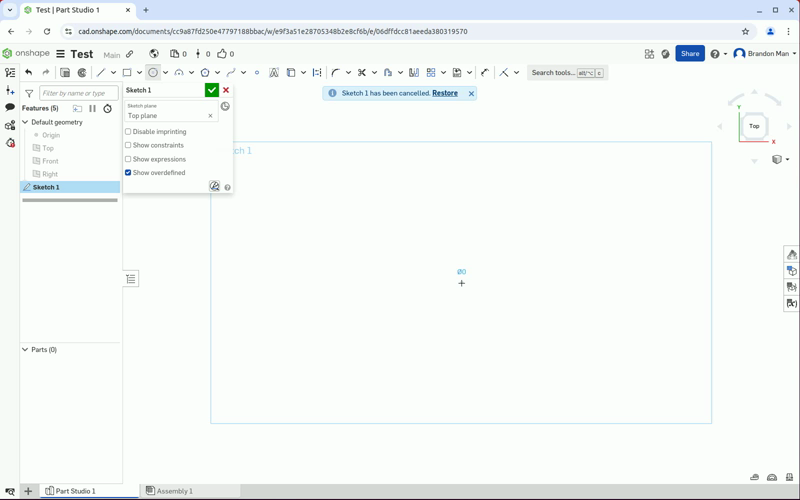
mouse_move(517, 282)
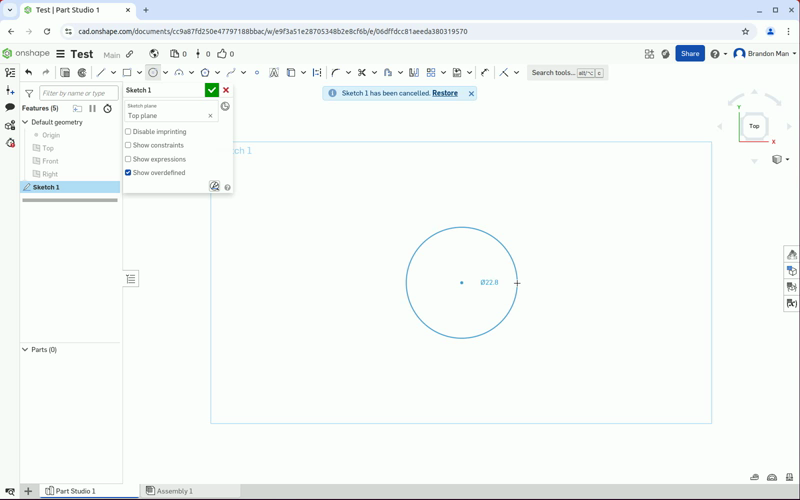
click(517, 282)
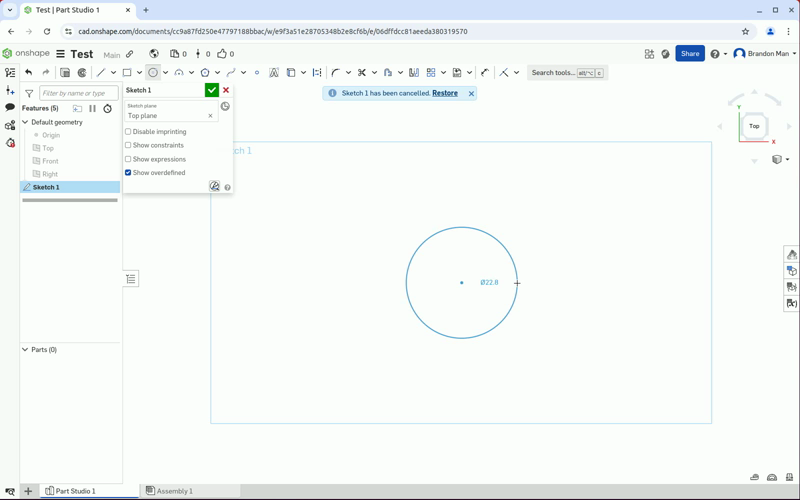
key(esc)
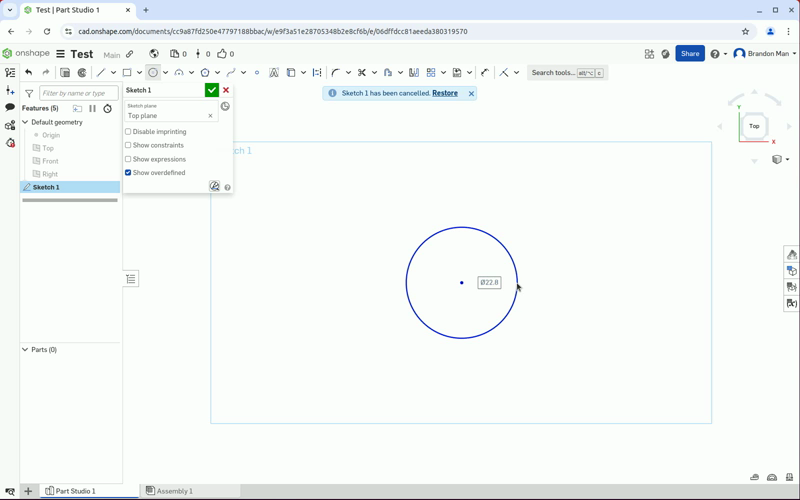
key(c)
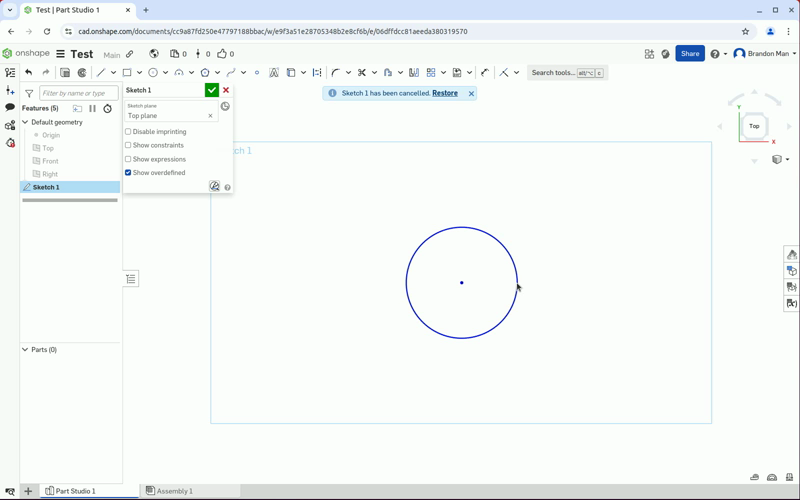
key_down(shift)
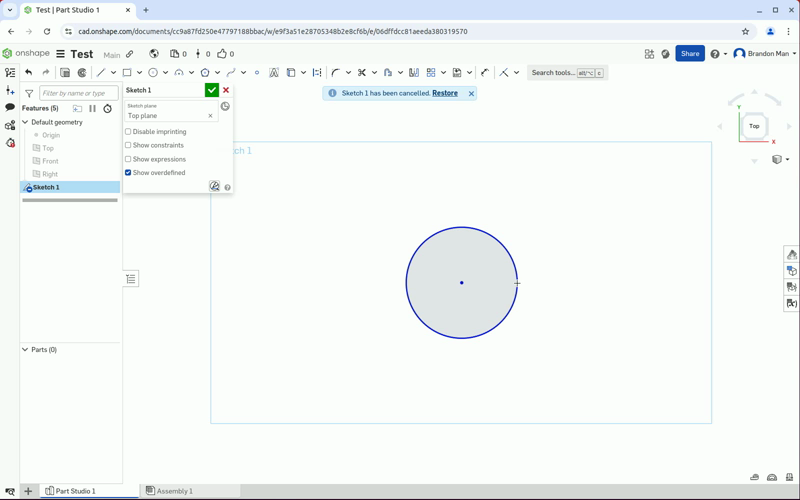
mouse_move(461, 282)
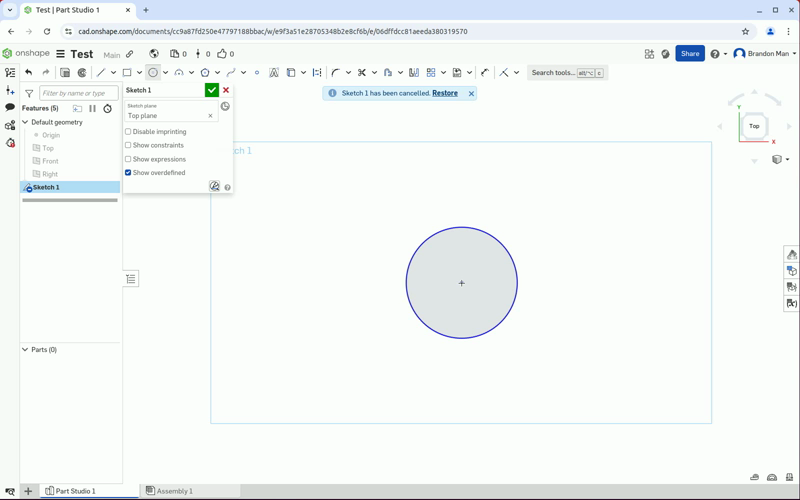
click(461, 282)
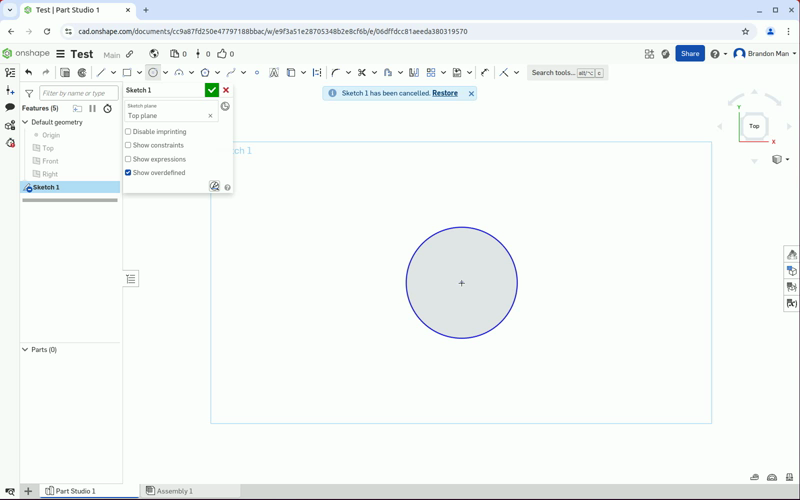
key_up(shift)
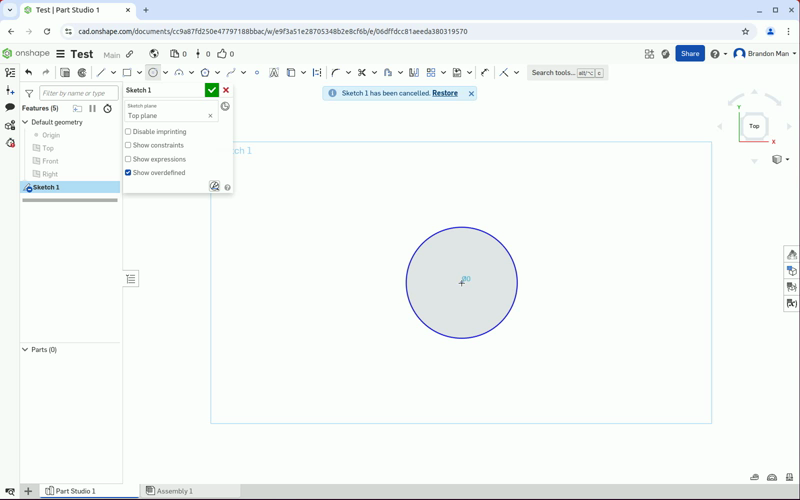
mouse_move(484, 282)
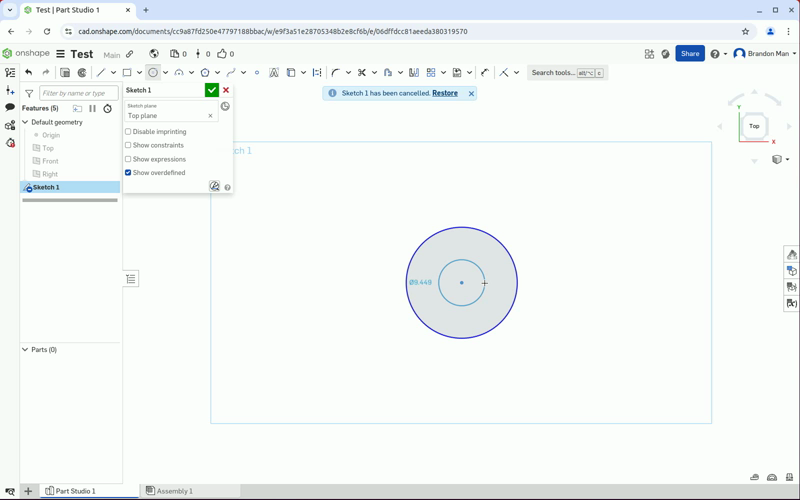
click(484, 282)
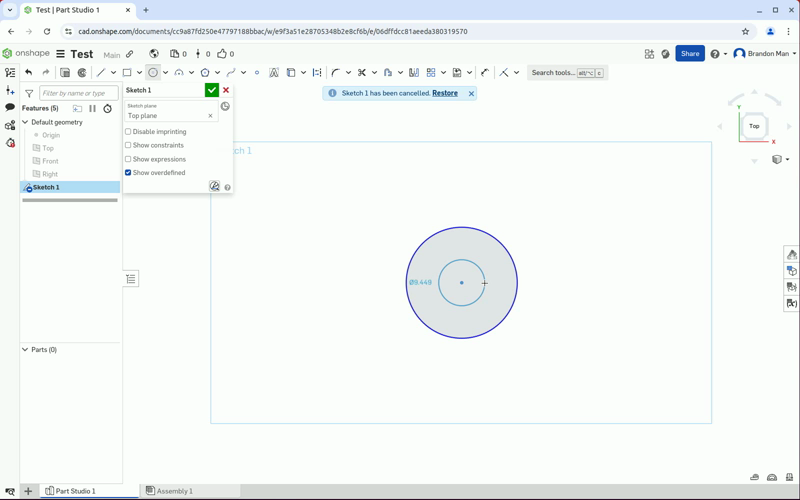
key(esc)
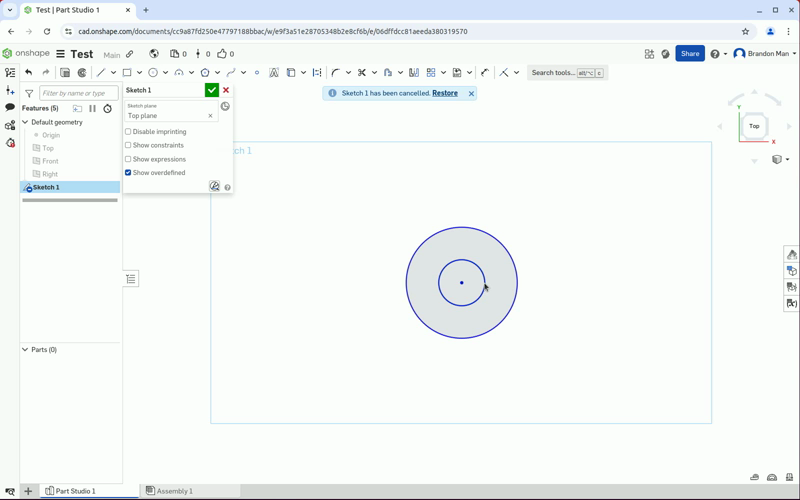
mouse_move(437, 299)
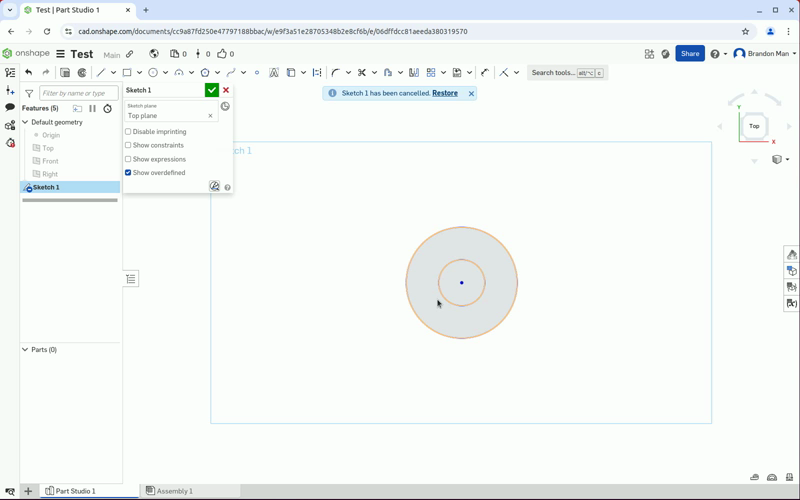
click(437, 299)
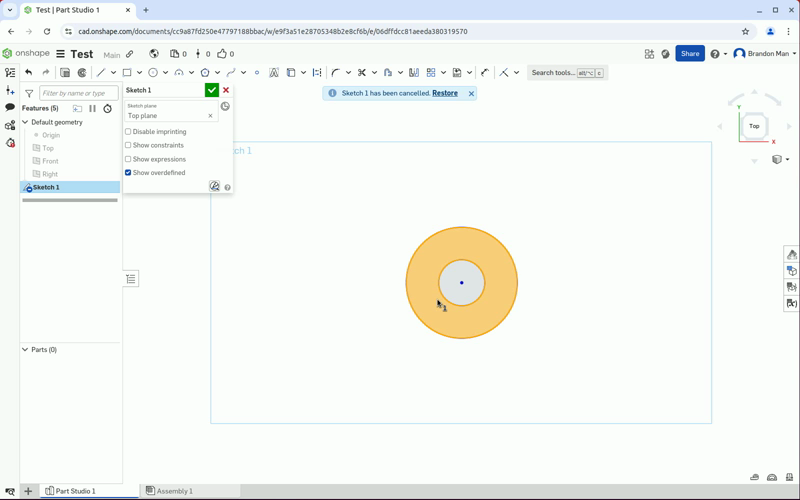
mouse_move(73, 352)
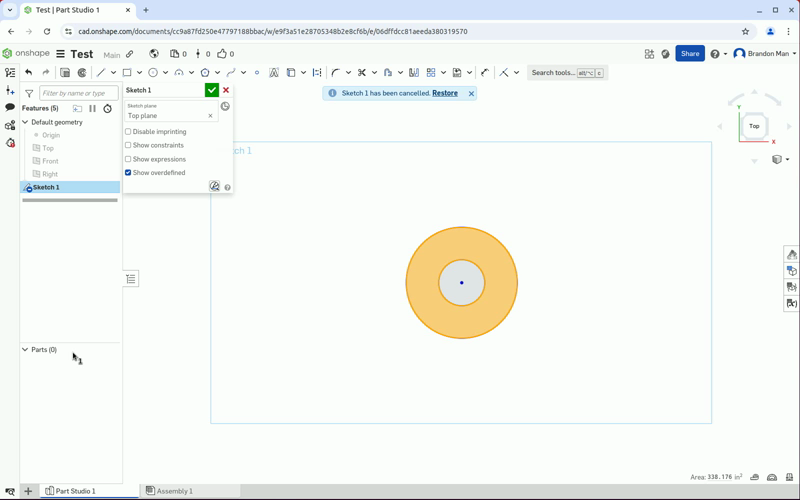
key(shift+y)
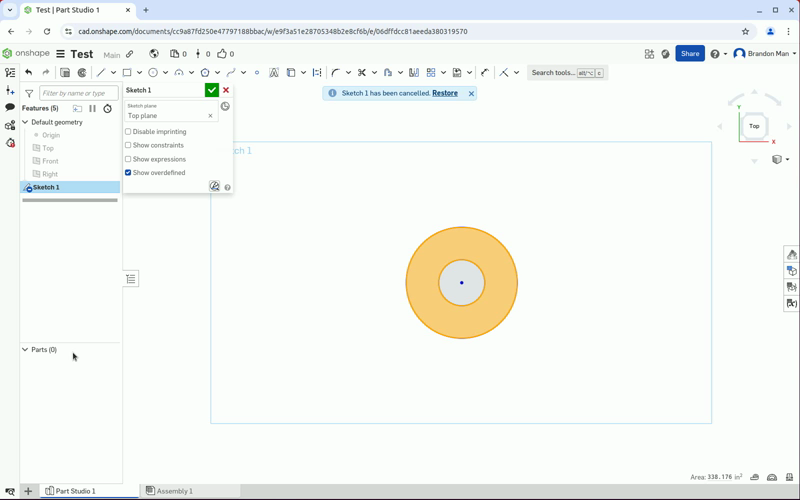
key(shift+e)
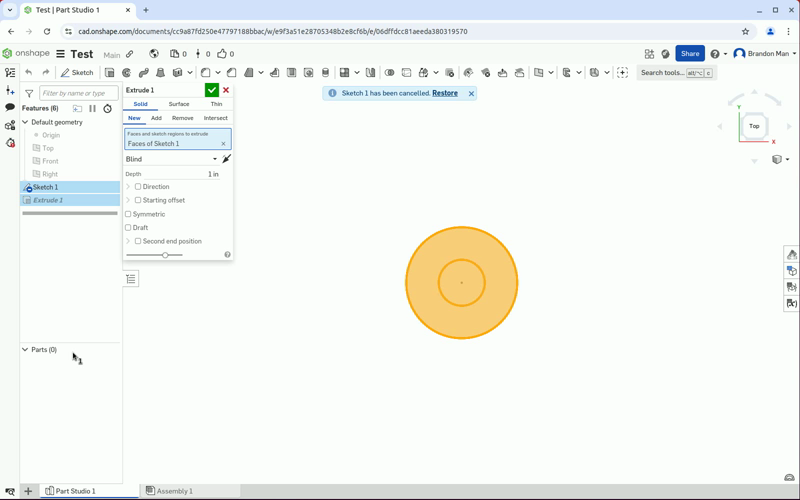
mouse_move(143, 106)
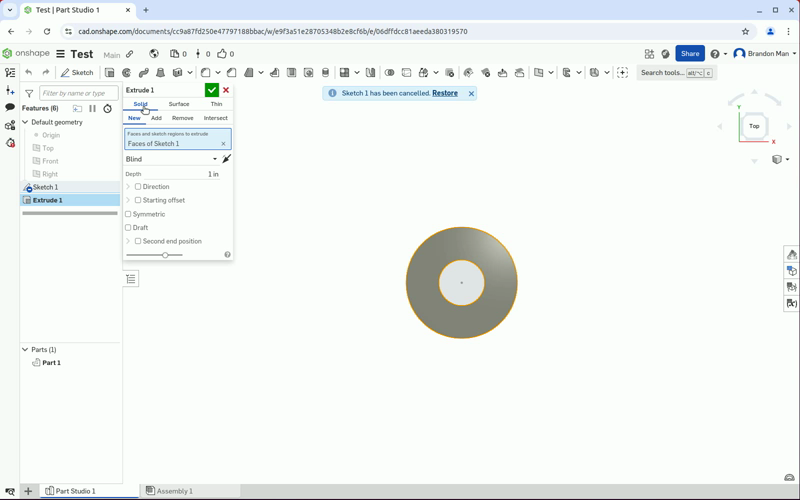
click(143, 106)
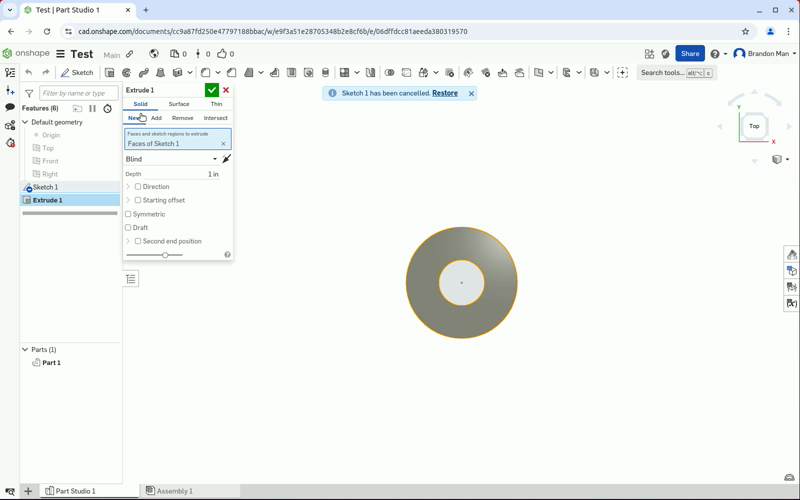
mouse_move(137, 120)
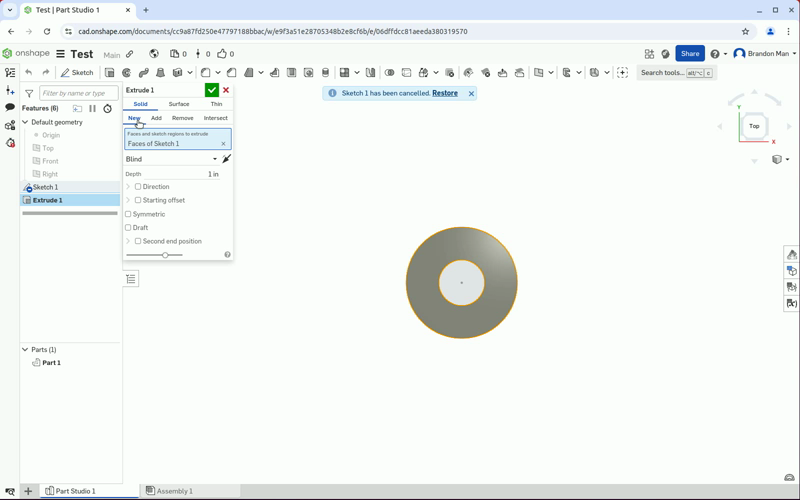
click(137, 120)
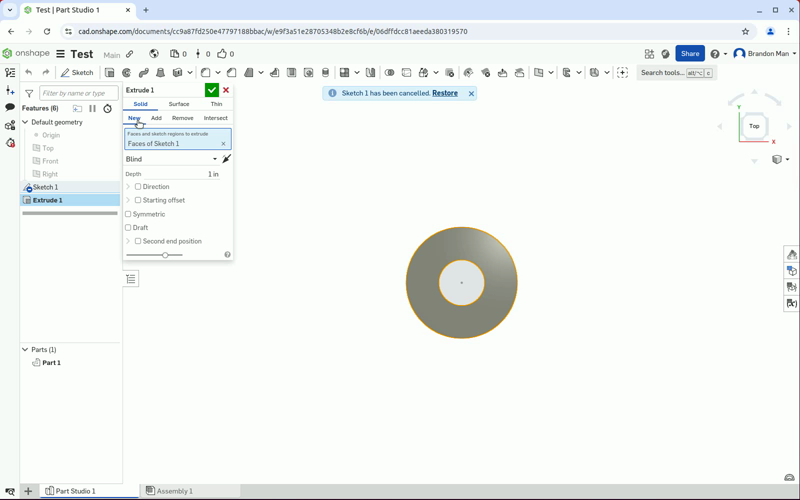
key(tab, 4)
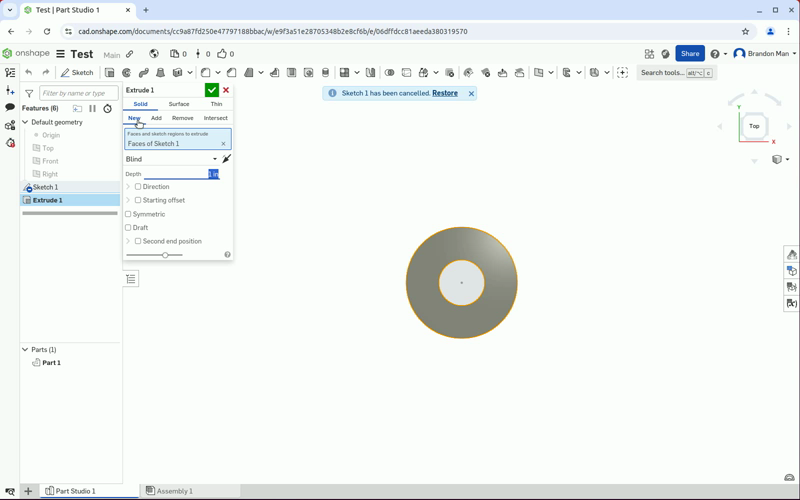
text(5.777)
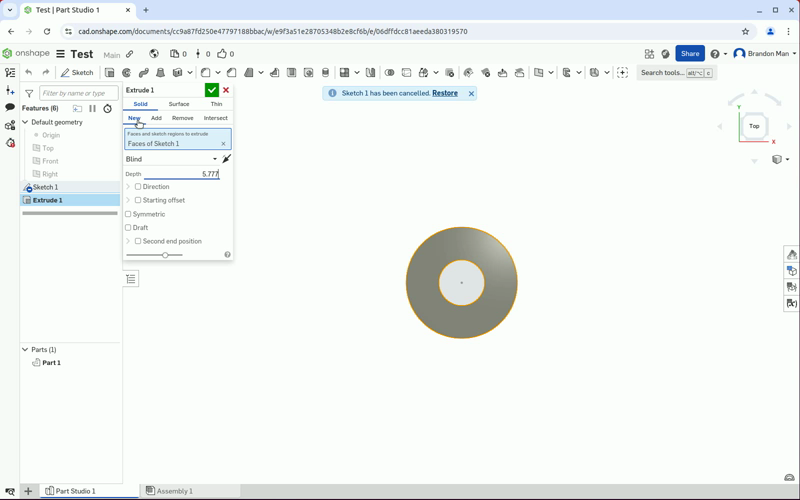
key(enter)
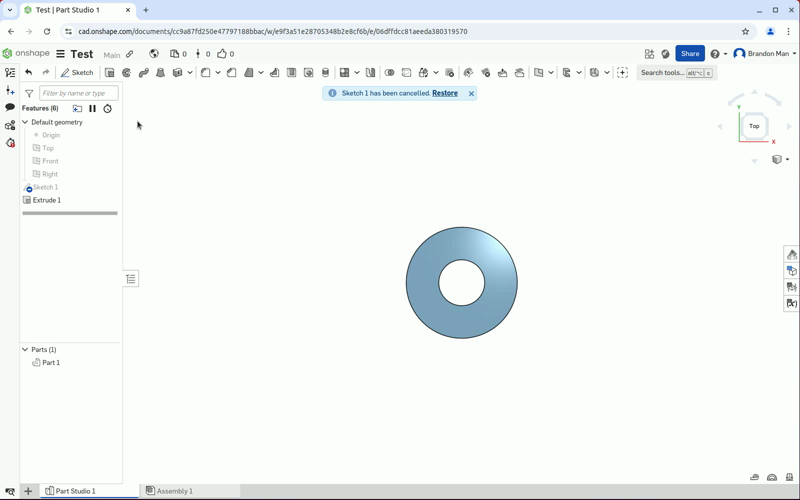
key(shift+h)
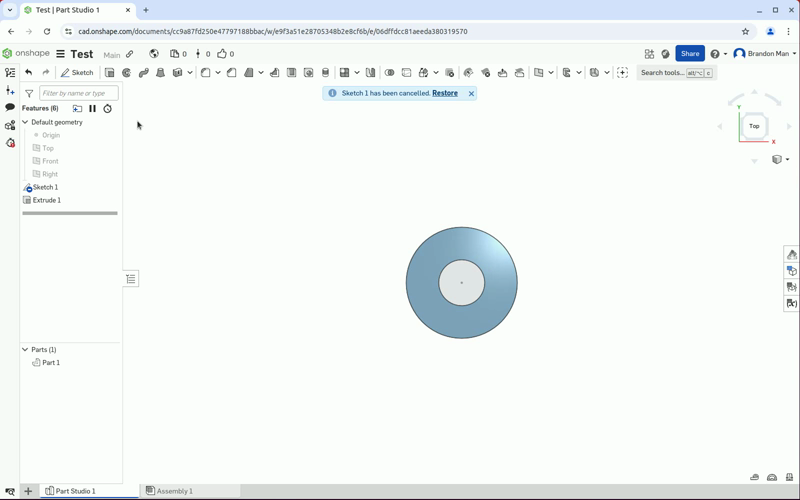
key(shift+h)
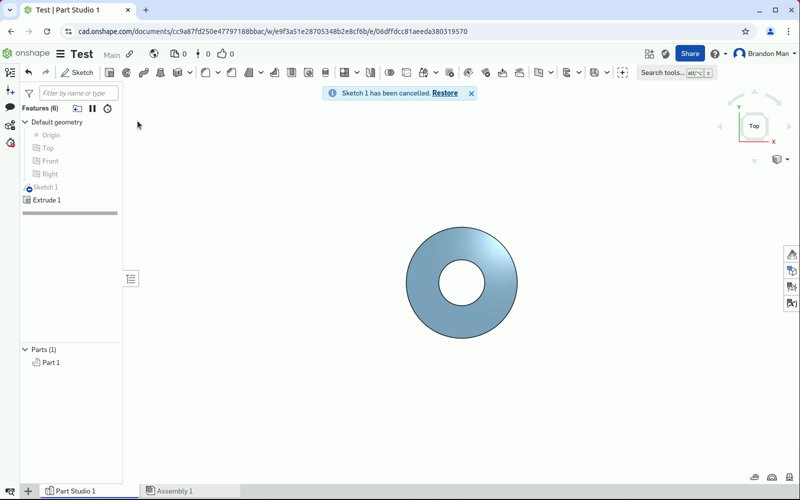
mouse_move(73, 189)
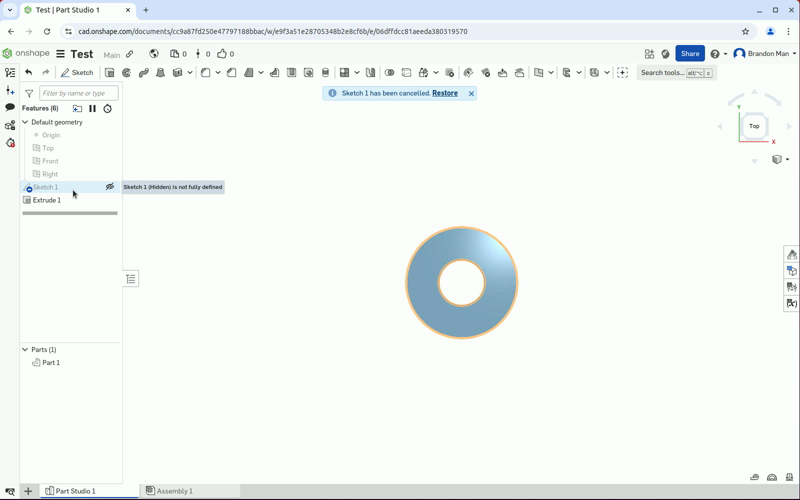
click(73, 189)
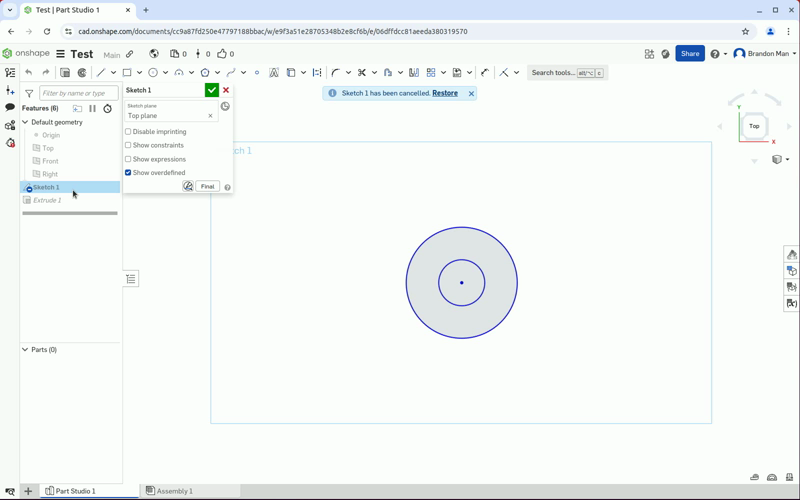
mouse_move(229, 92)
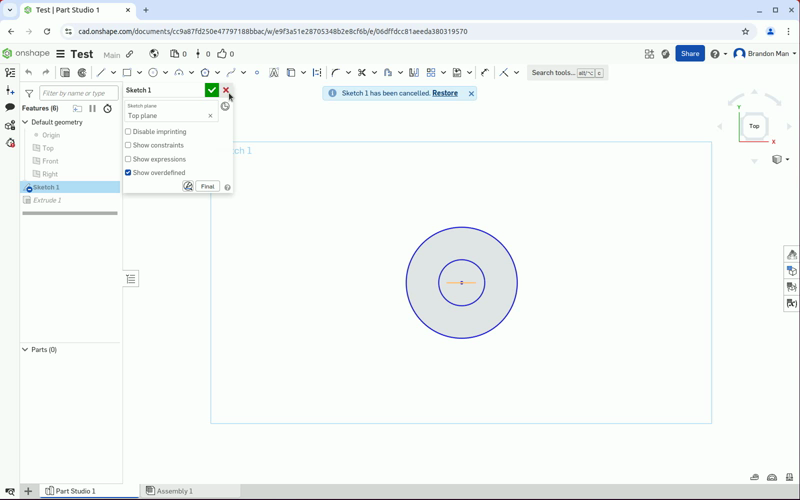
click(229, 92)
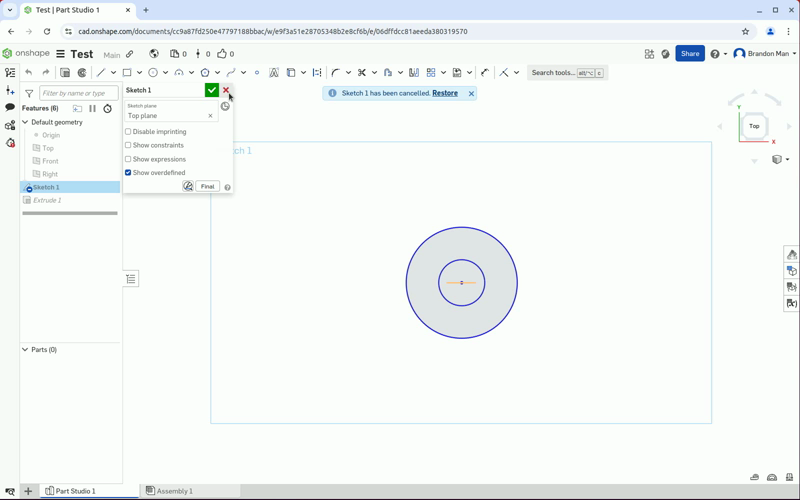
key(shift+s)
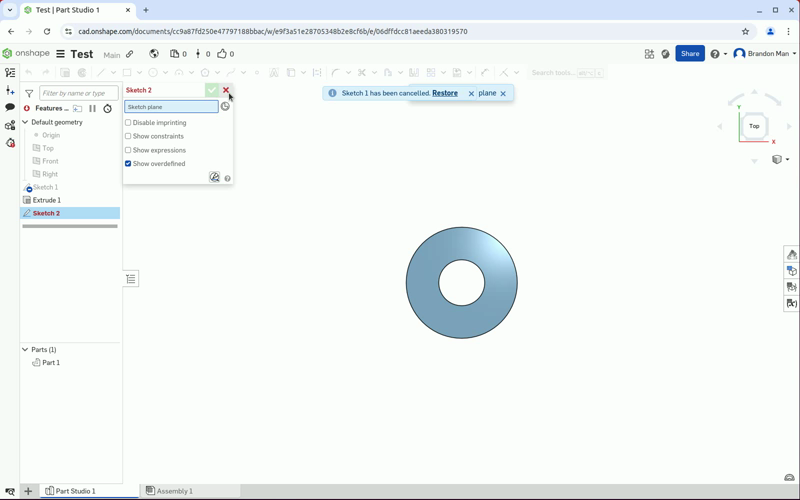
mouse_move(73, 150)
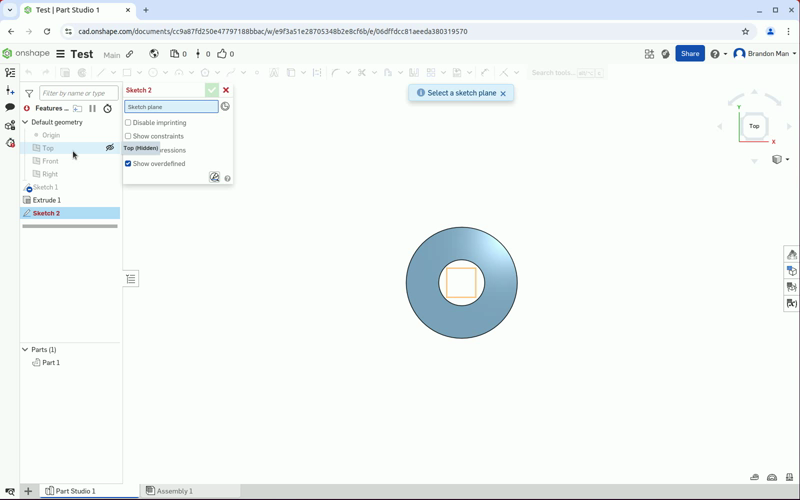
click(73, 150)
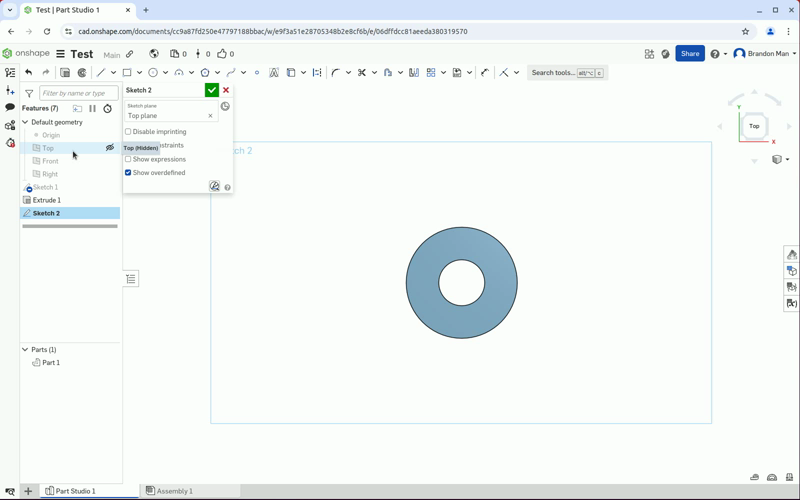
mouse_move(73, 352)
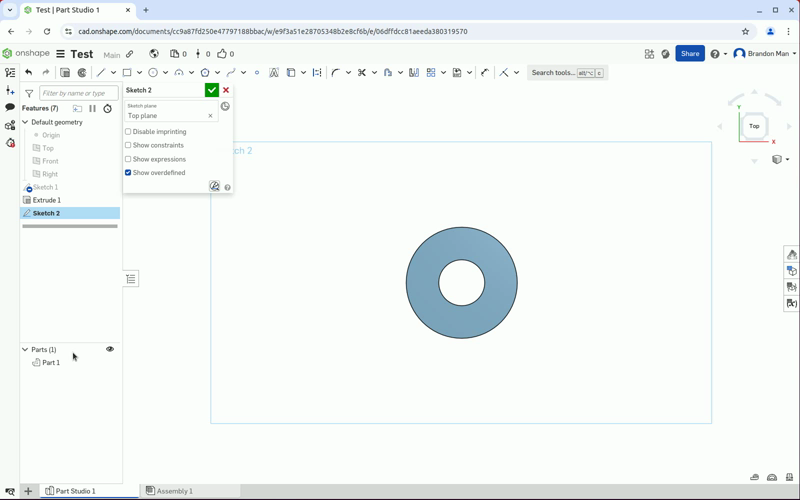
key(y)
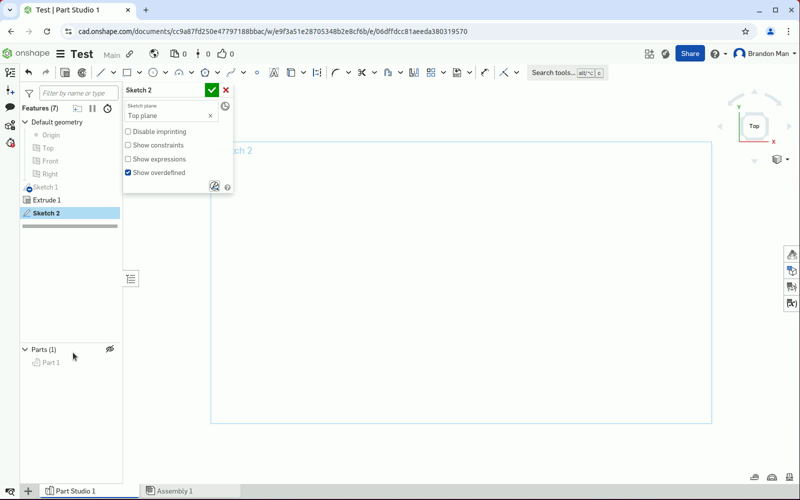
key(c)
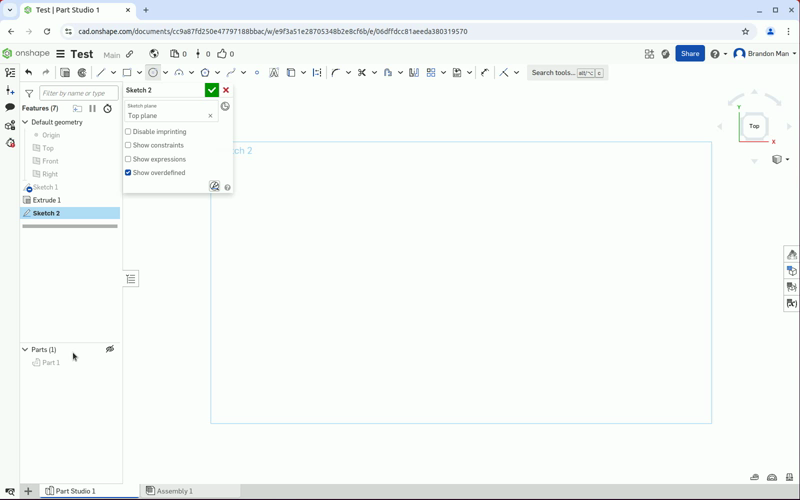
key_down(shift)
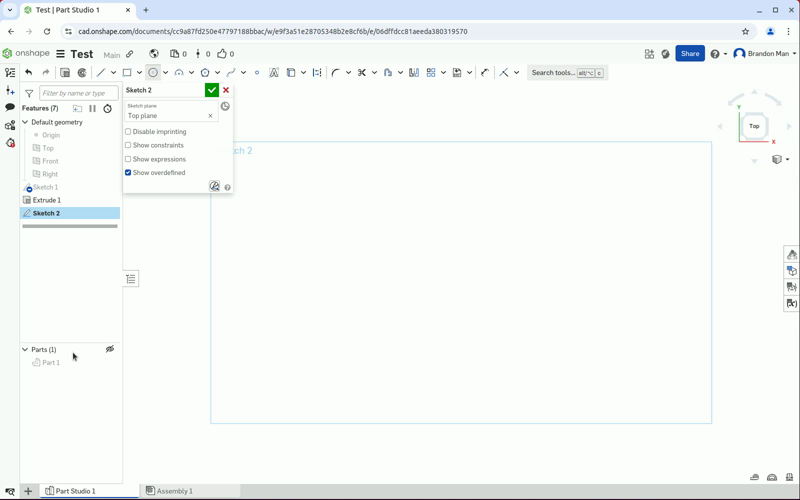
mouse_move(461, 282)
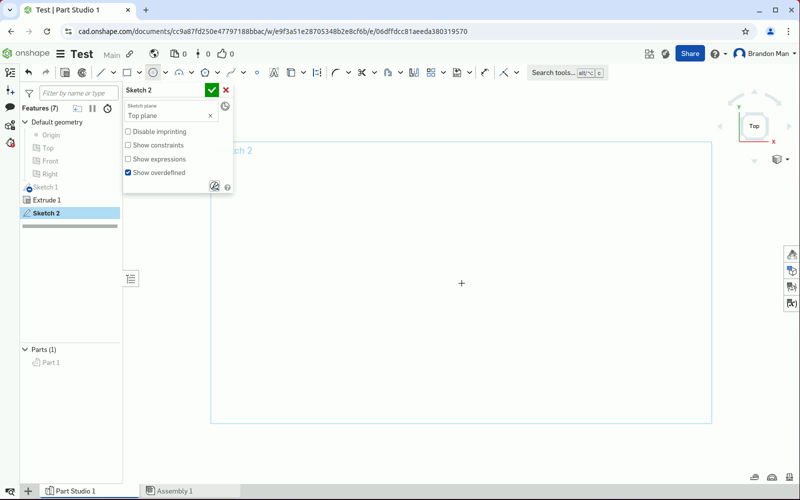
click(461, 282)
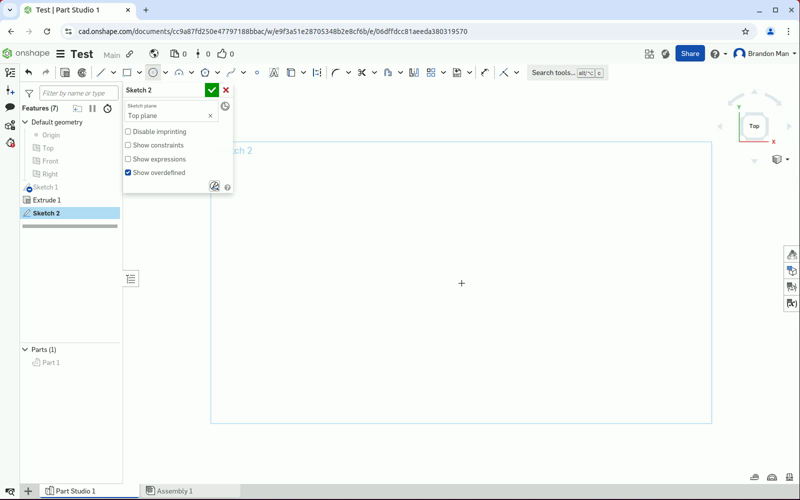
key_up(shift)
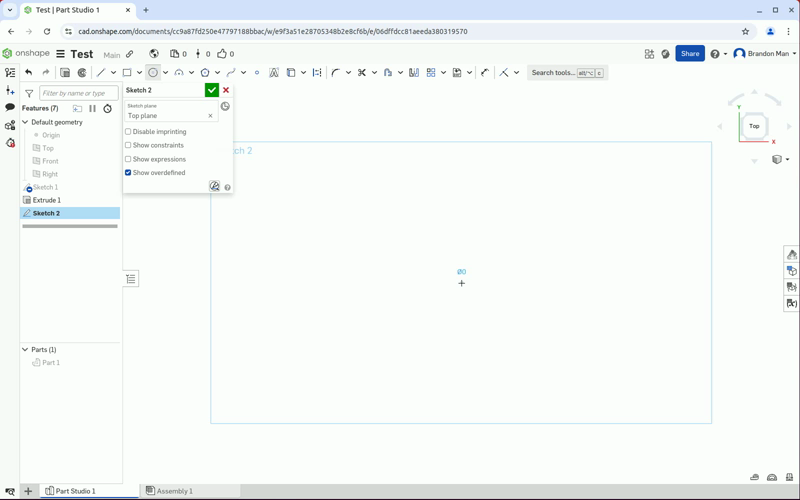
mouse_move(517, 282)
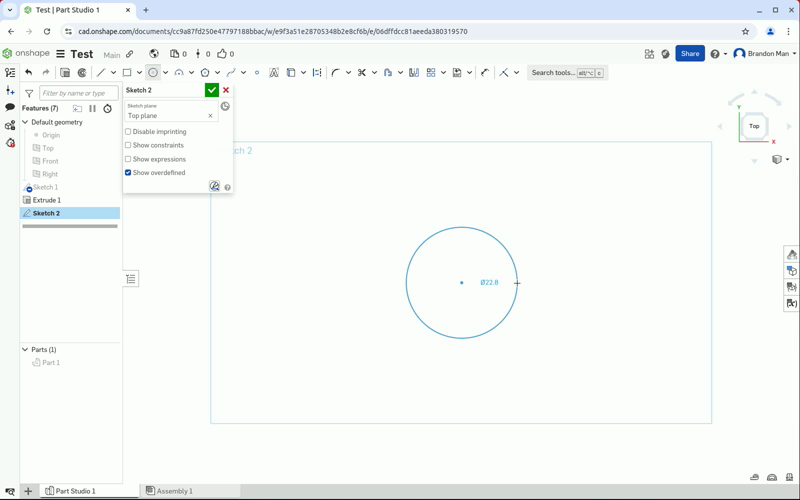
click(517, 282)
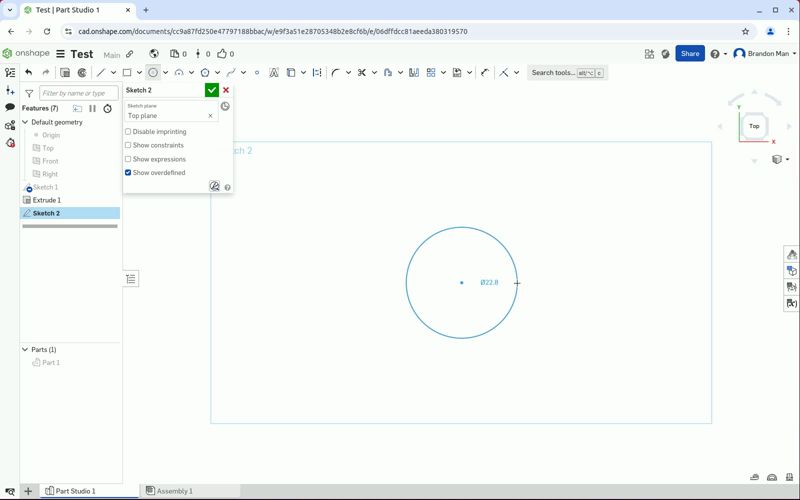
key(esc)
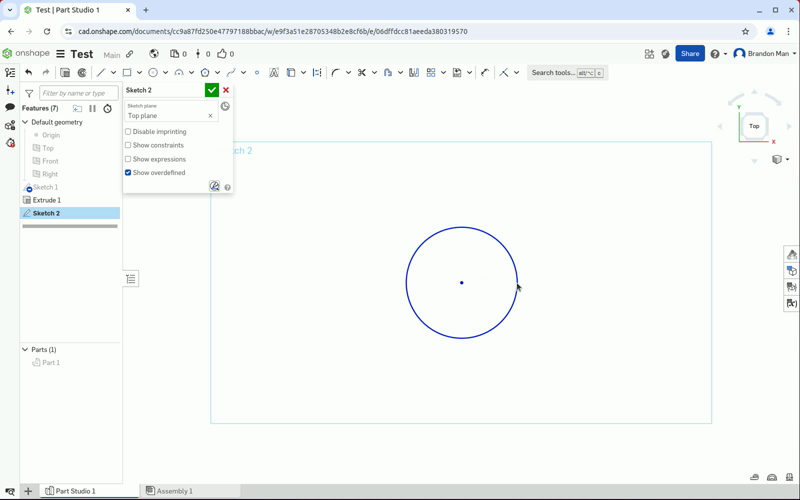
key(c)
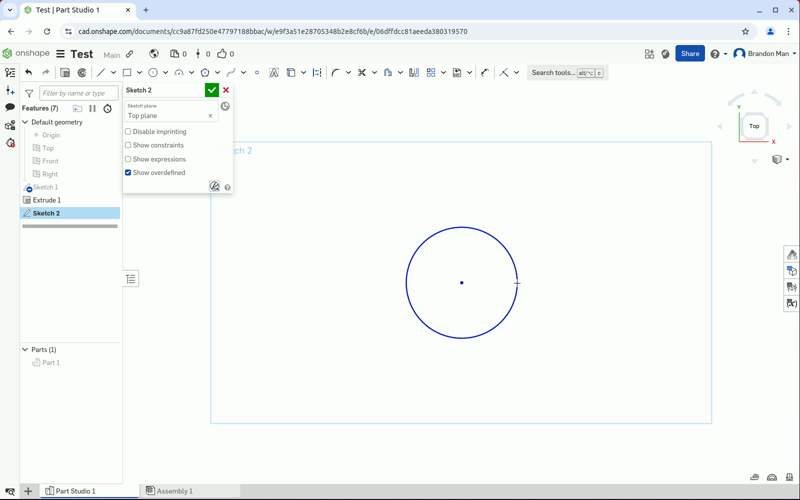
key_down(shift)
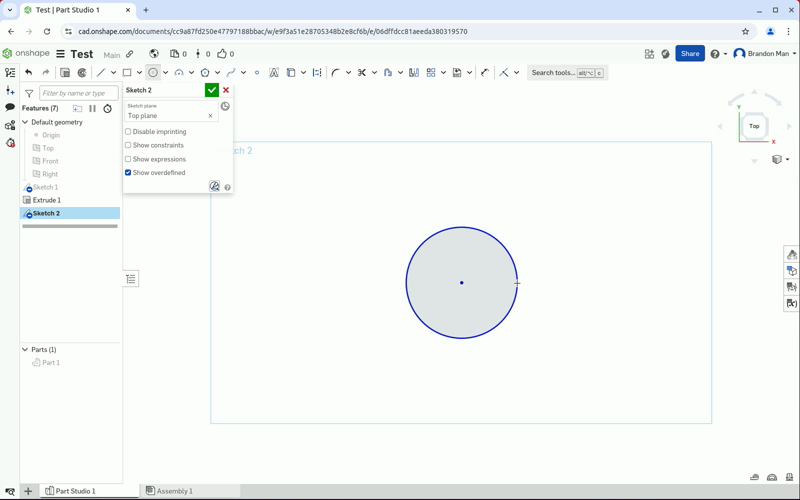
mouse_move(461, 282)
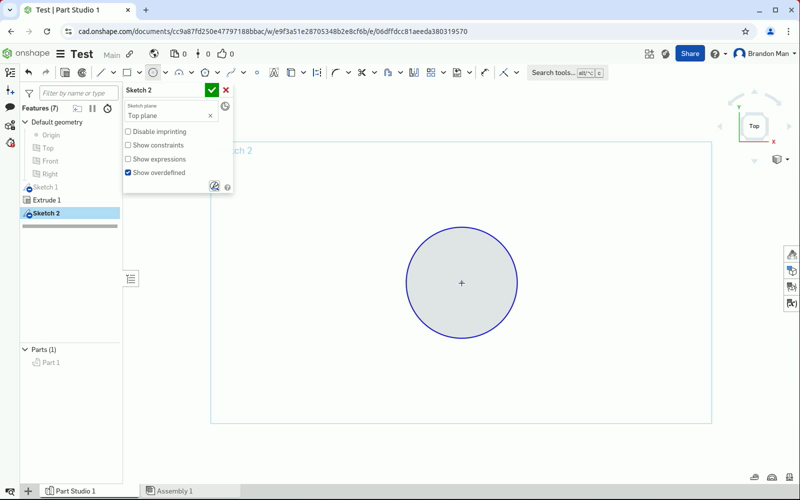
click(461, 282)
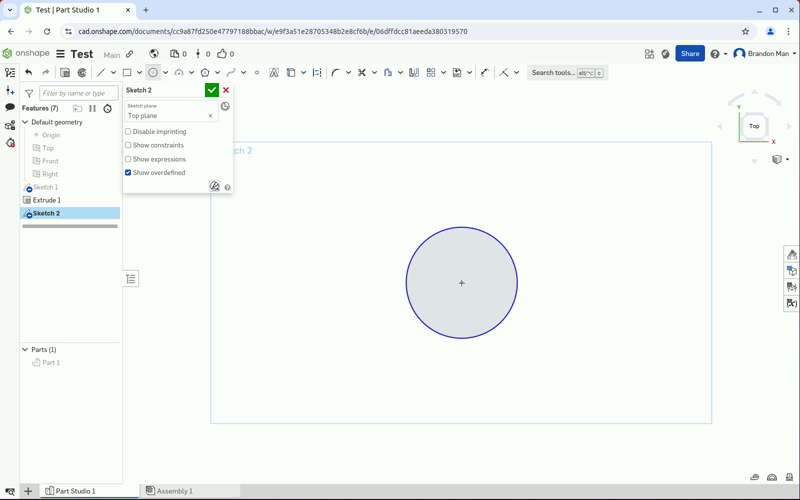
key_up(shift)
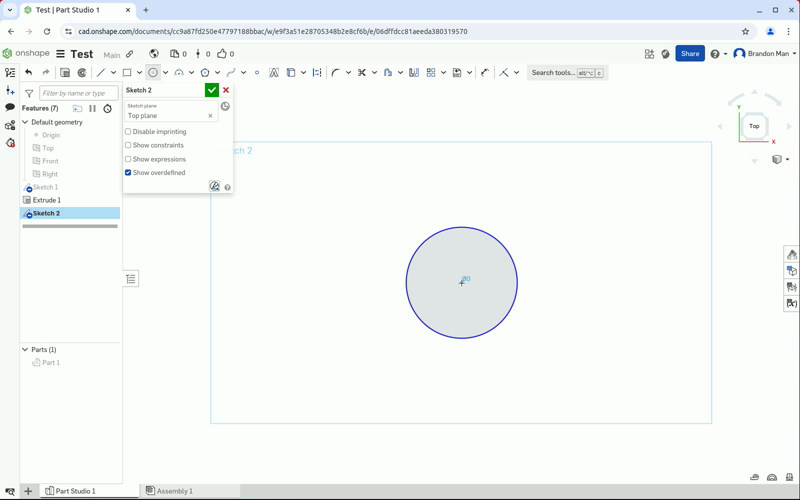
mouse_move(484, 282)
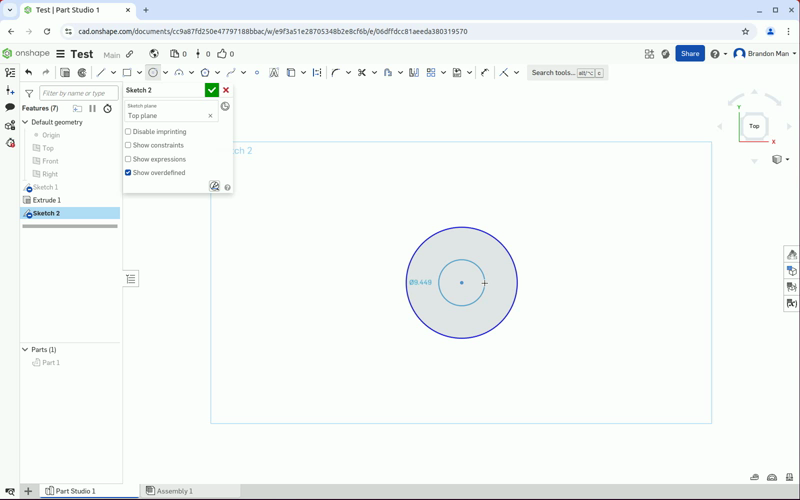
click(484, 282)
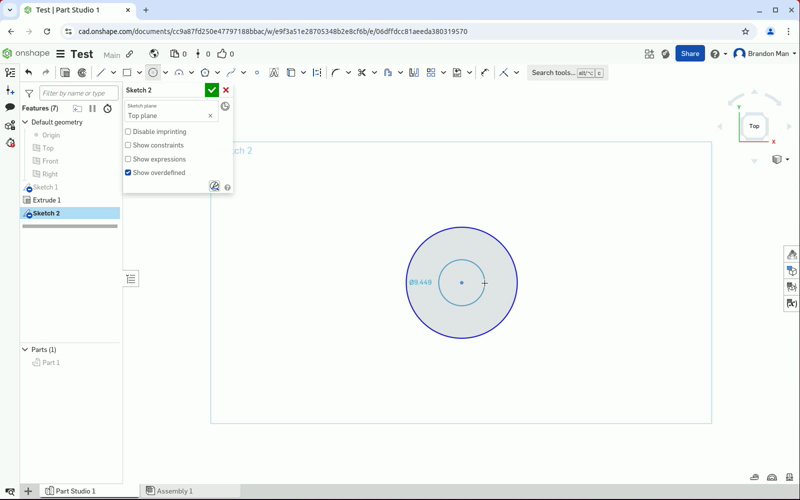
key(esc)
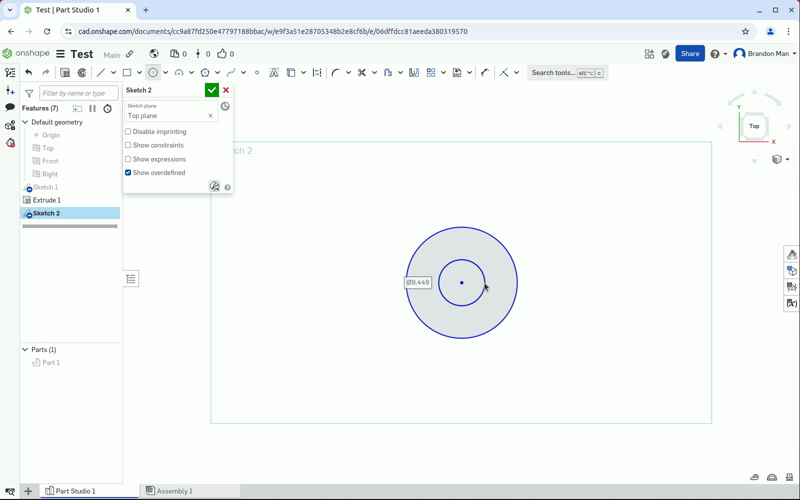
mouse_move(449, 320)
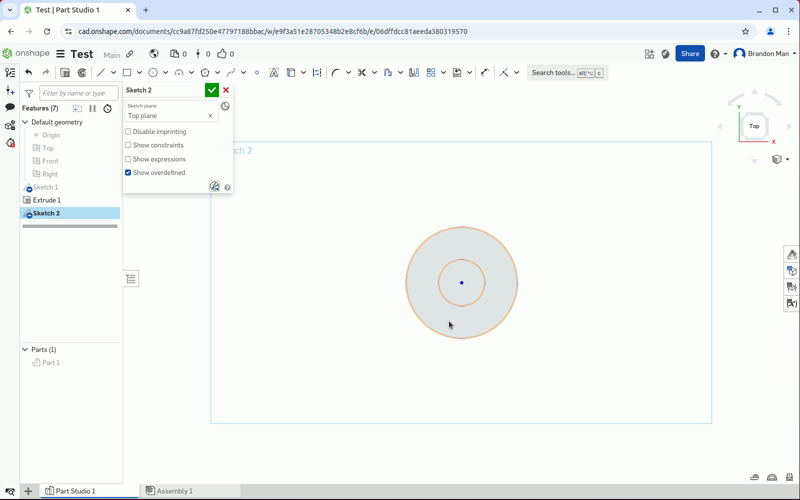
click(449, 320)
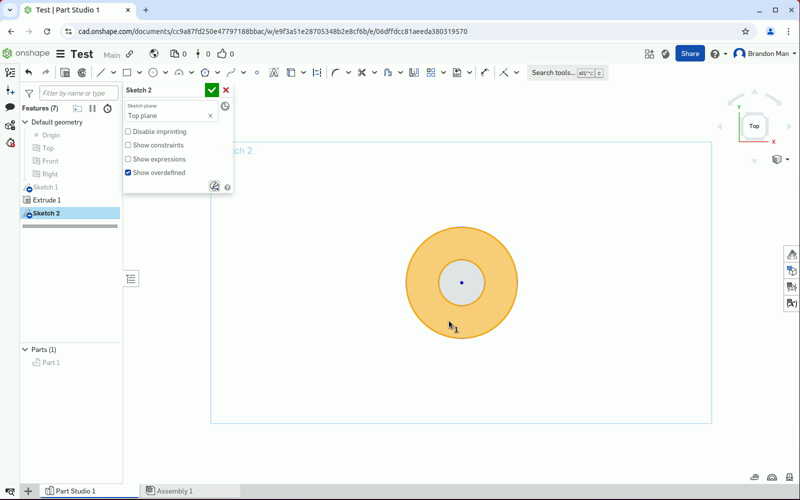
mouse_move(73, 352)
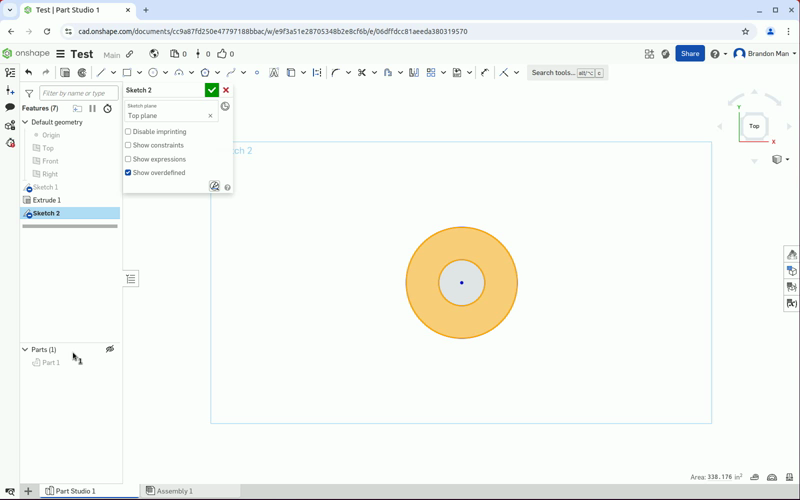
key(shift+y)
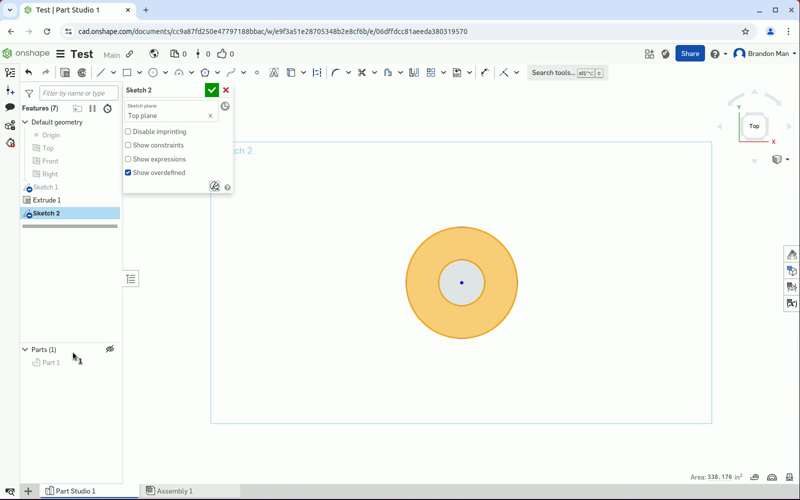
key(shift+e)
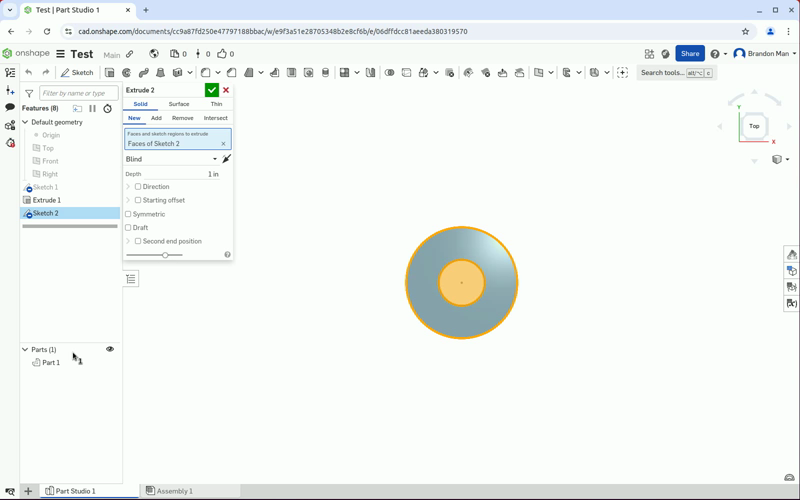
mouse_move(143, 106)
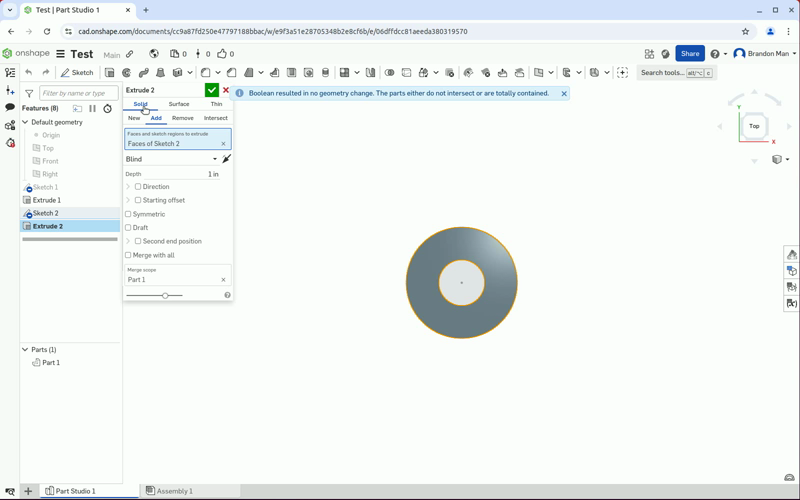
click(143, 106)
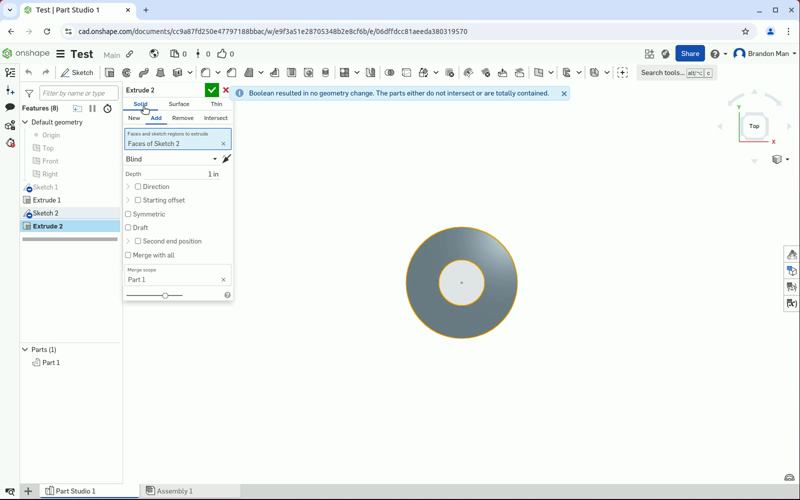
mouse_move(137, 120)
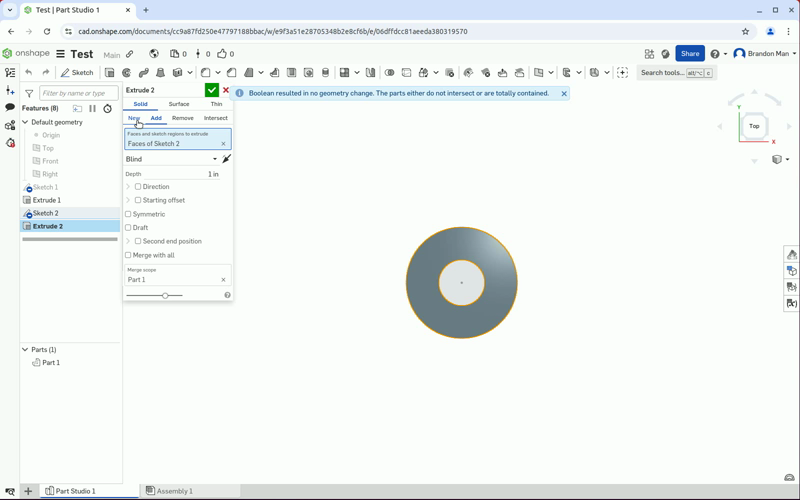
click(137, 120)
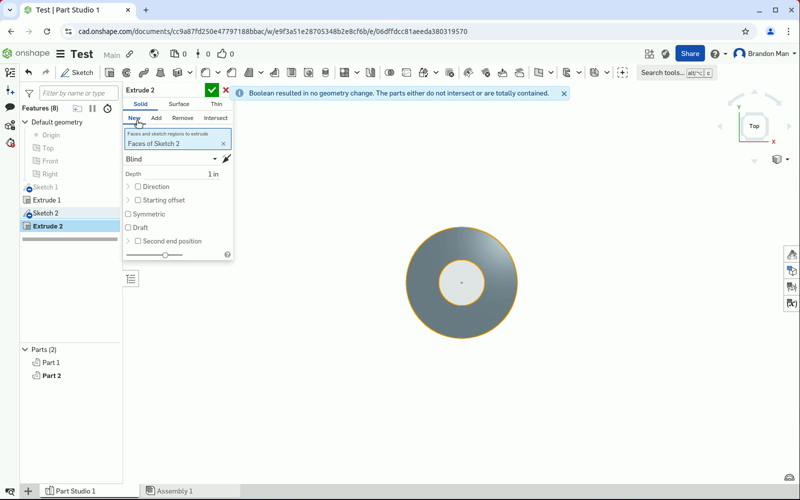
key(tab, 4)
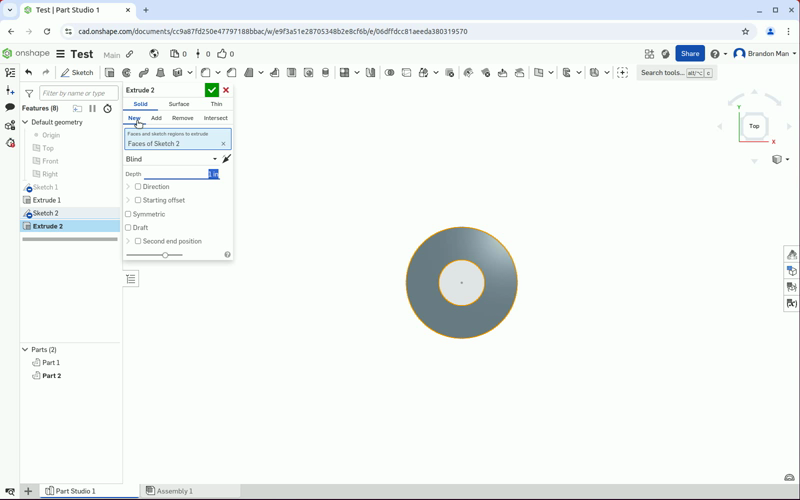
text(-7.703)
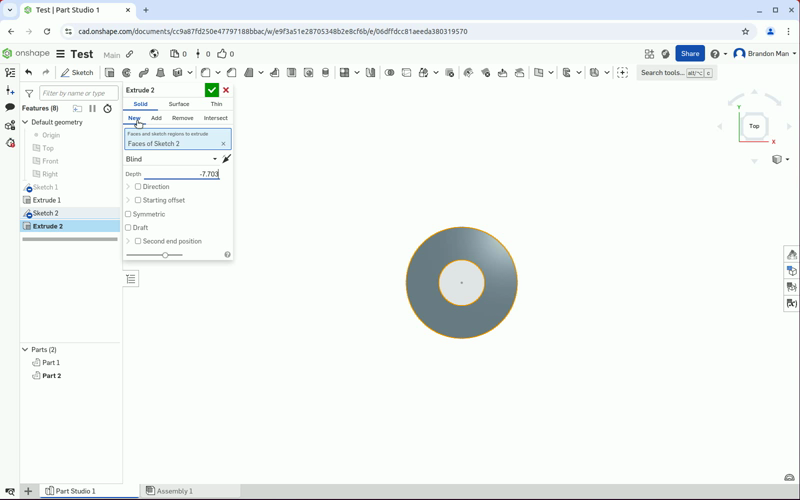
key(enter)
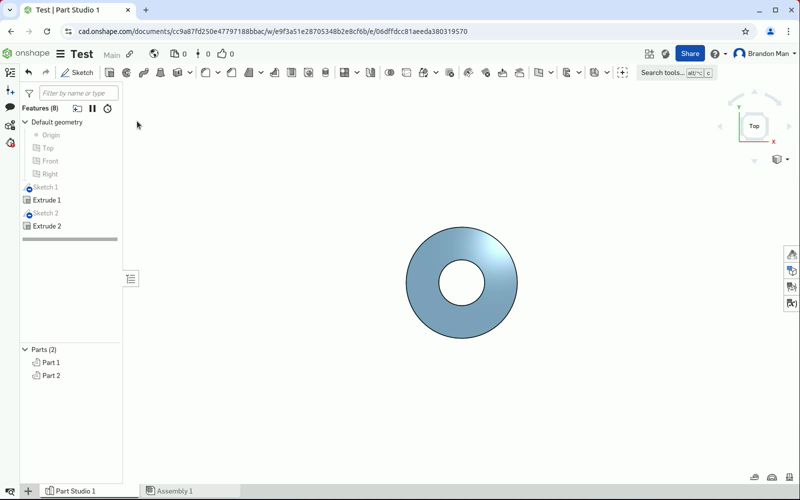
key(shift+h)
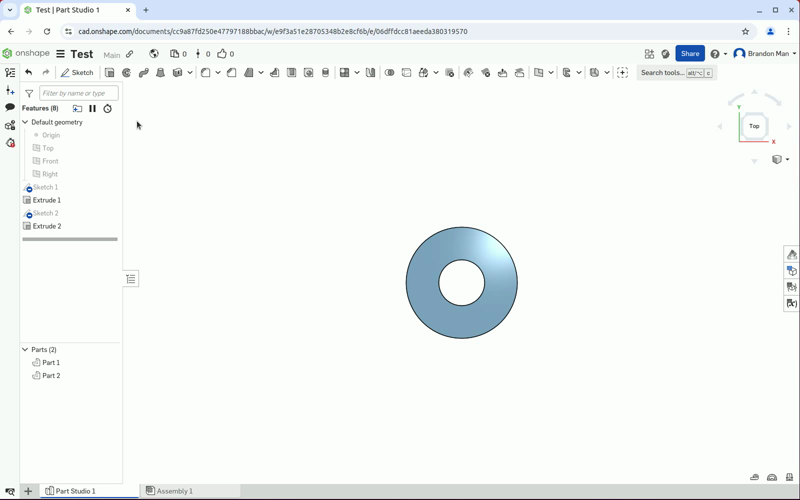
key(shift+h)
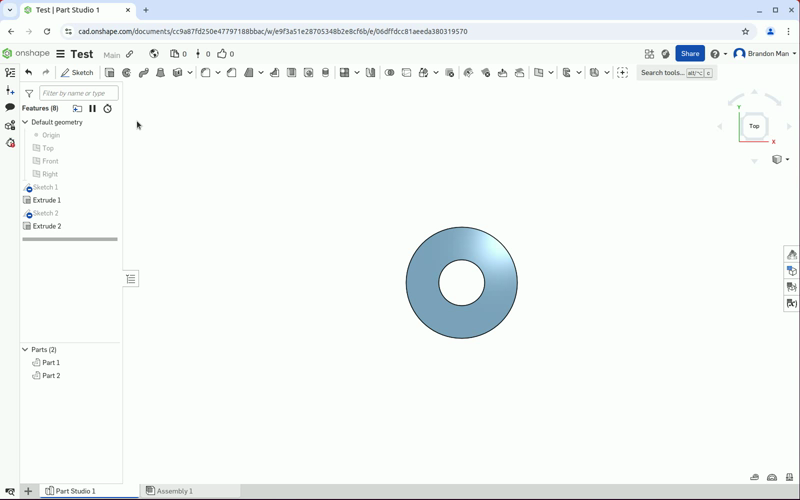
mouse_move(73, 189)
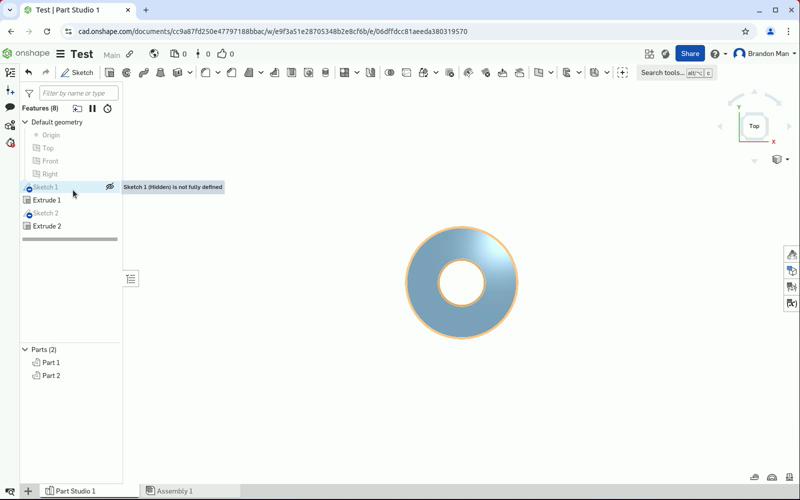
click(73, 189)
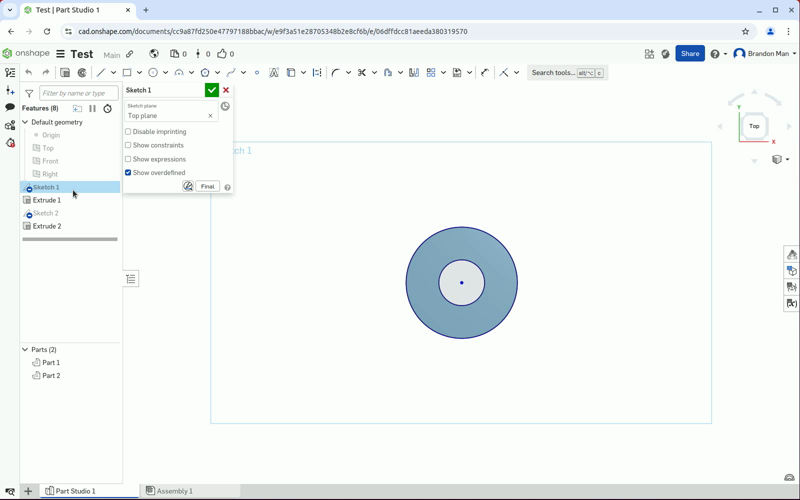
mouse_move(229, 92)
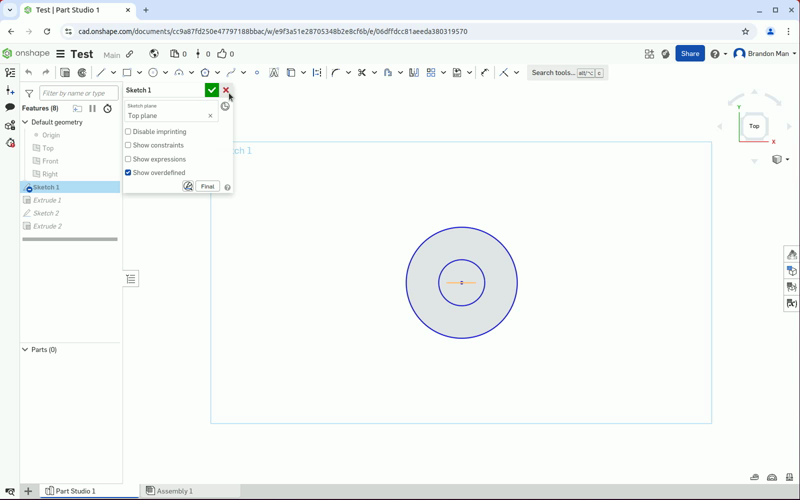
click(229, 92)
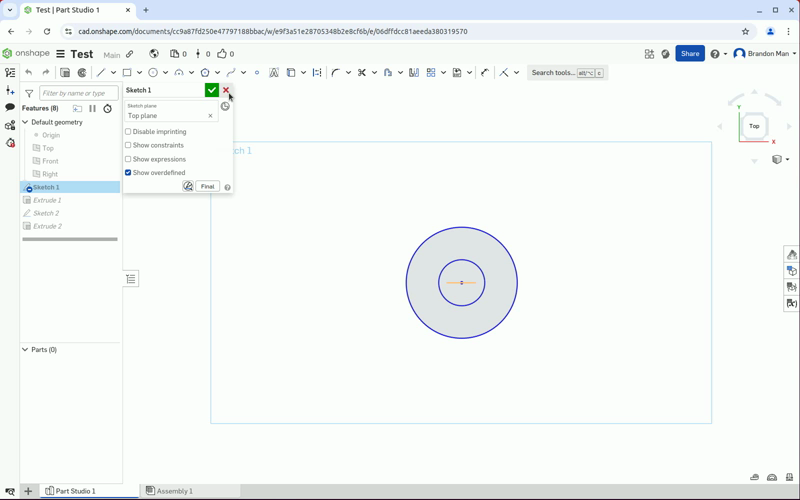
key(shift+s)
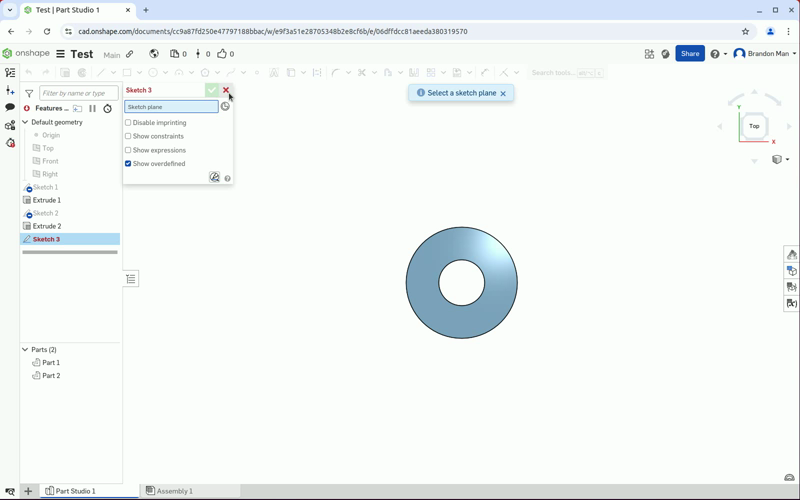
mouse_move(73, 150)
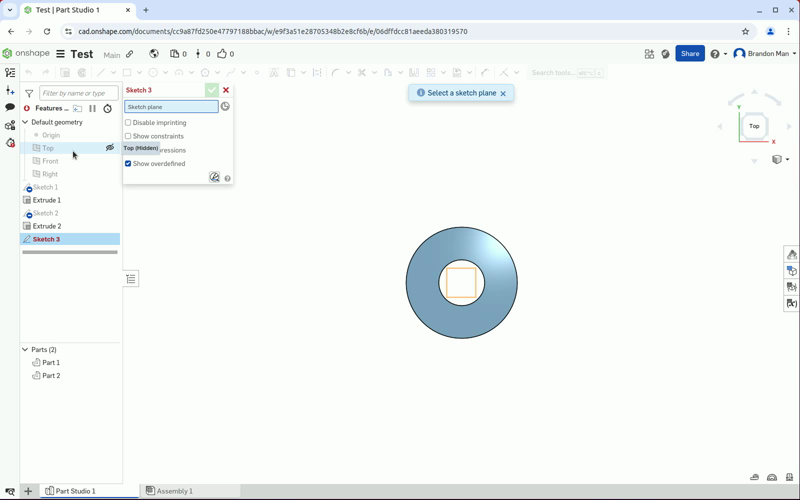
click(73, 150)
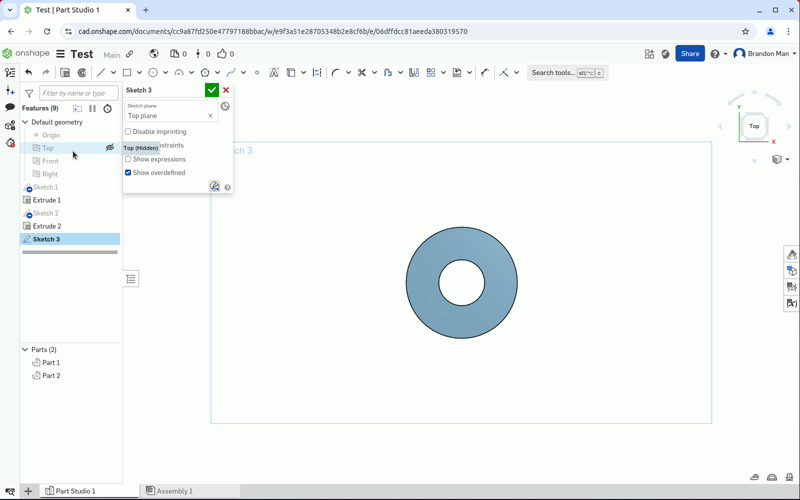
mouse_move(73, 352)
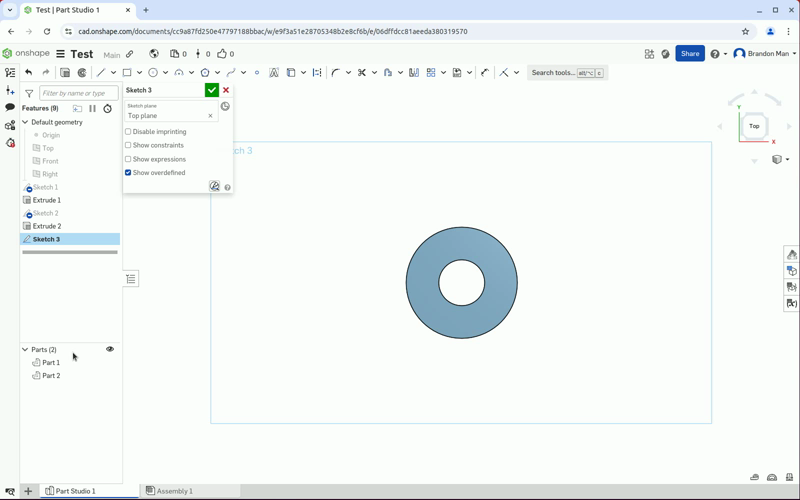
key(y)
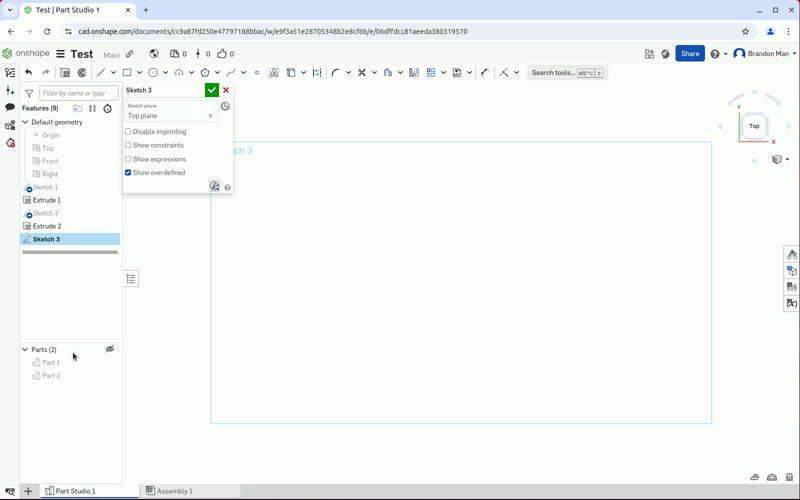
key(c)
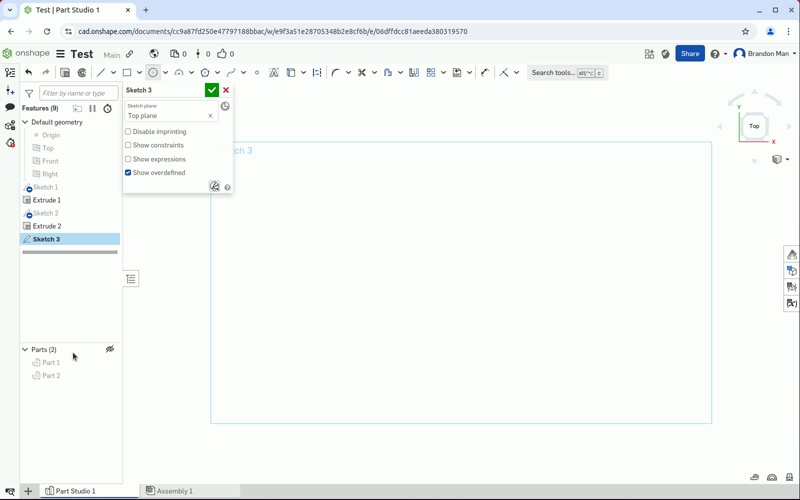
key_down(shift)
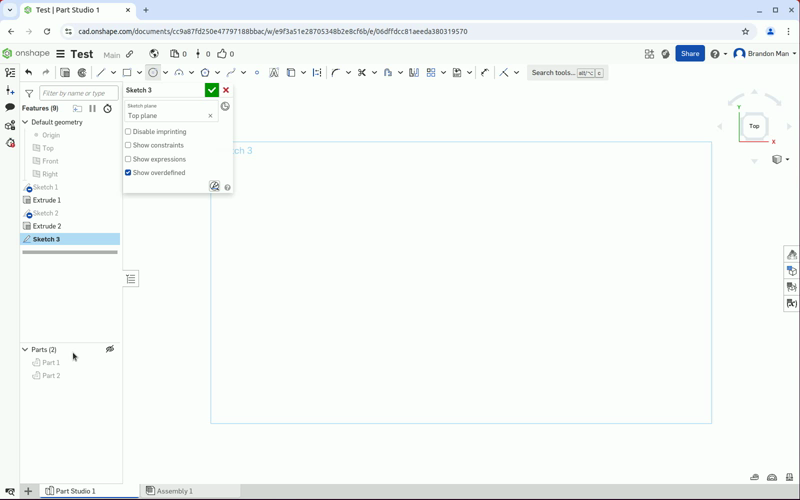
mouse_move(461, 282)
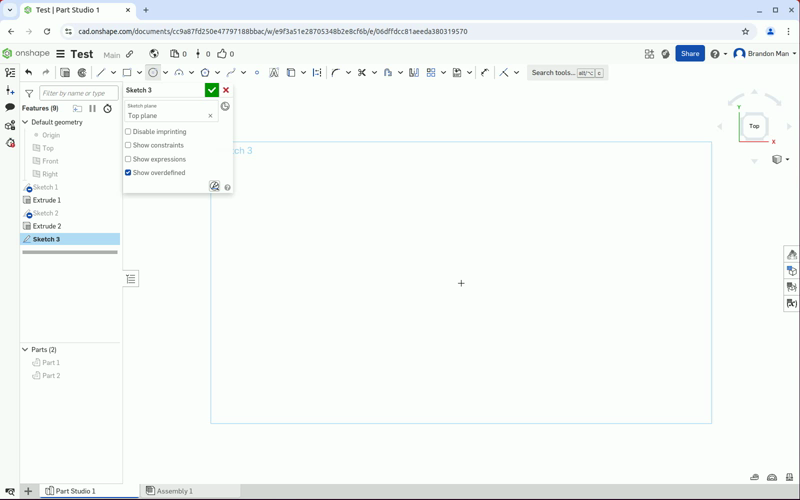
click(461, 282)
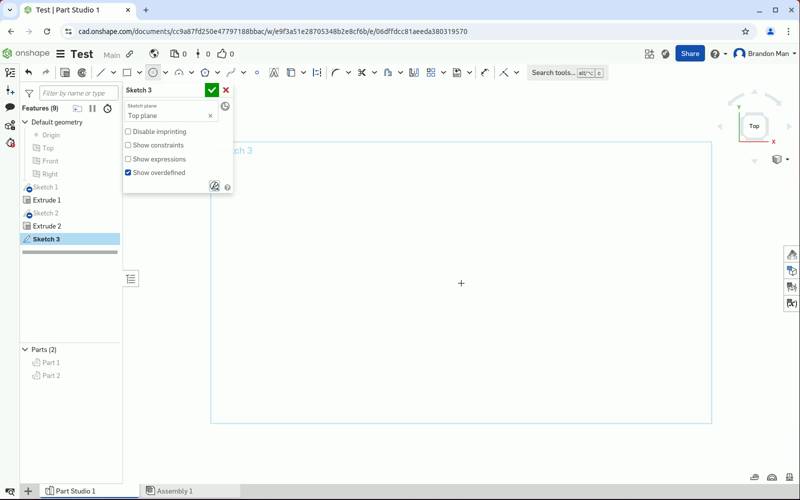
key_up(shift)
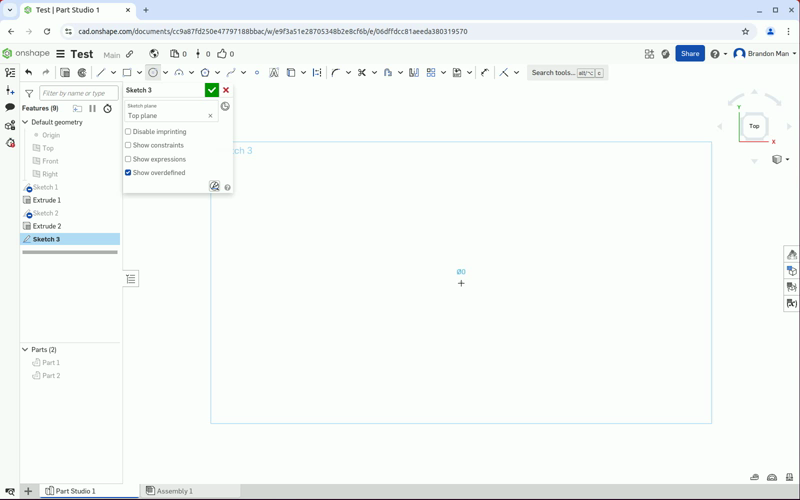
mouse_move(574, 282)
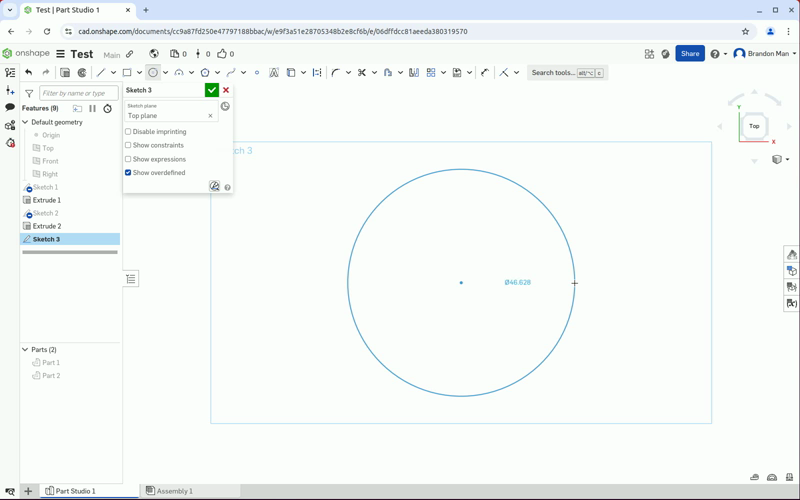
click(574, 282)
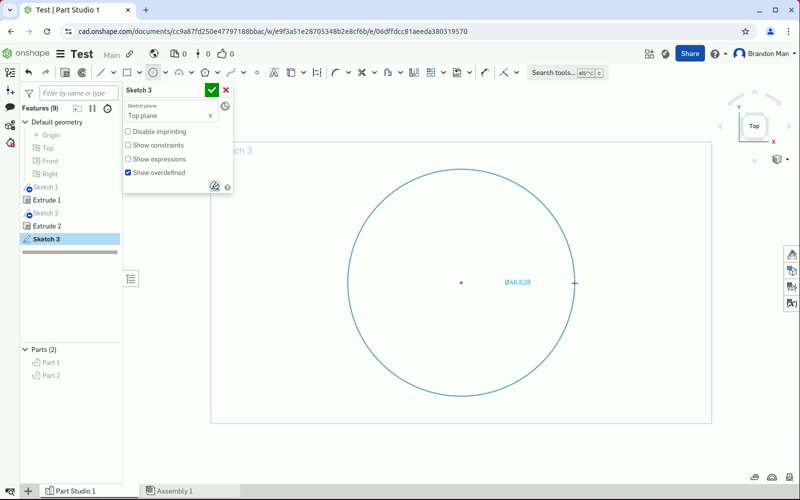
key(esc)
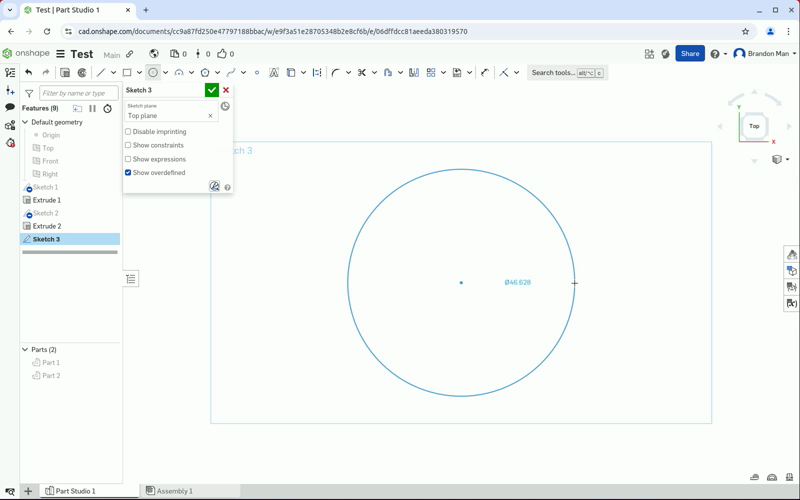
key(c)
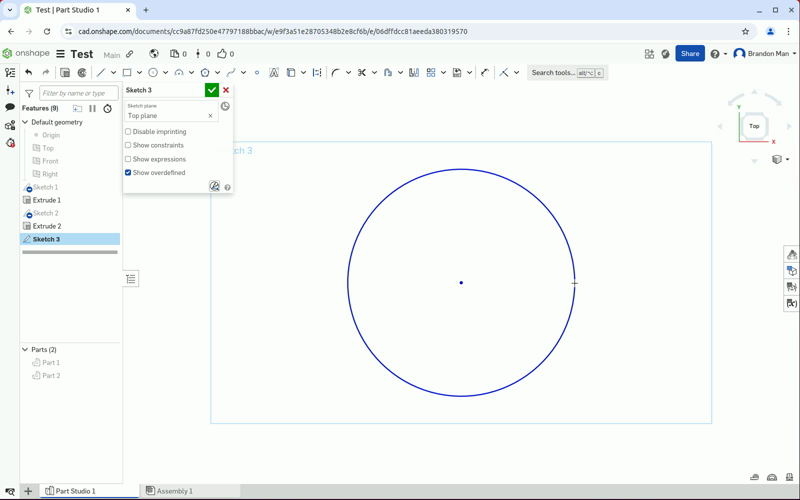
key_down(shift)
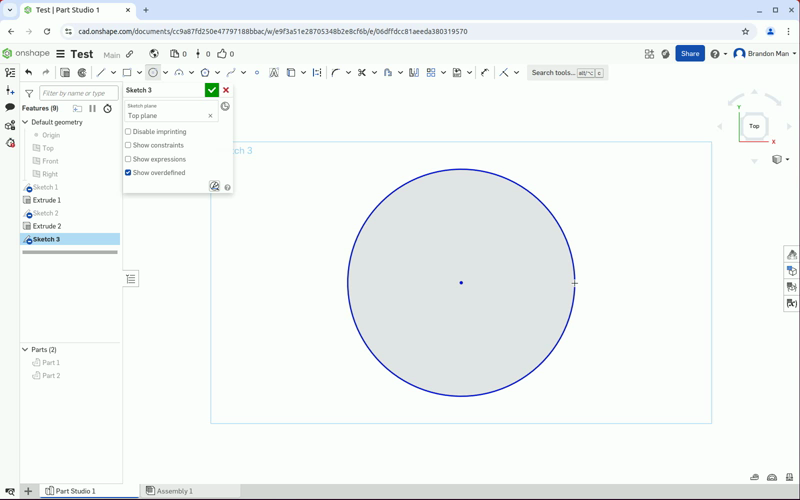
mouse_move(461, 282)
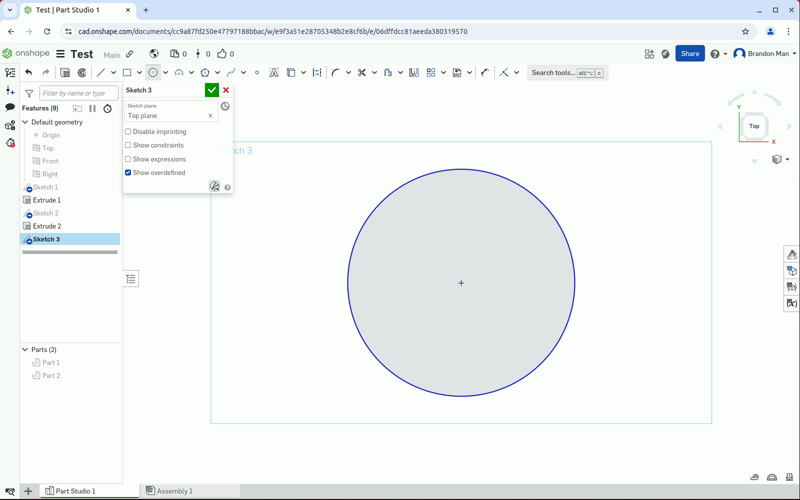
click(461, 282)
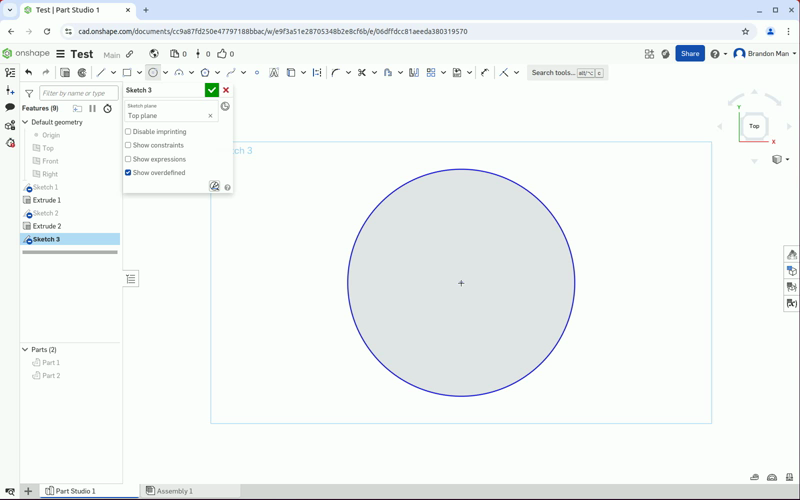
key_up(shift)
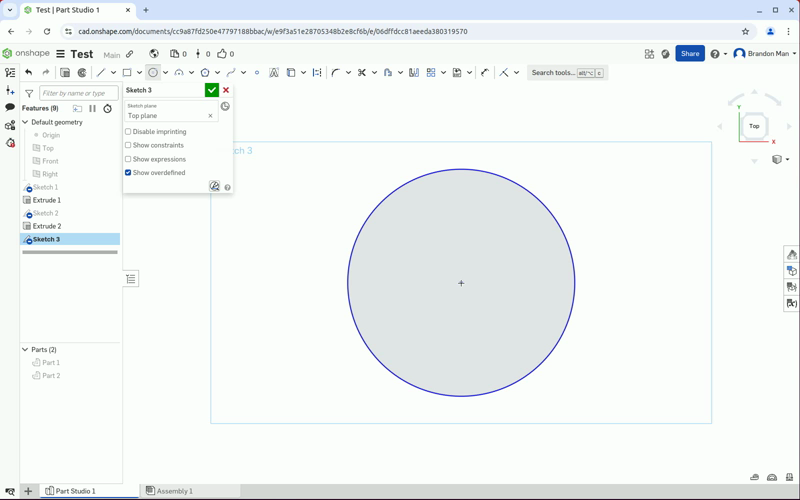
mouse_move(515, 282)
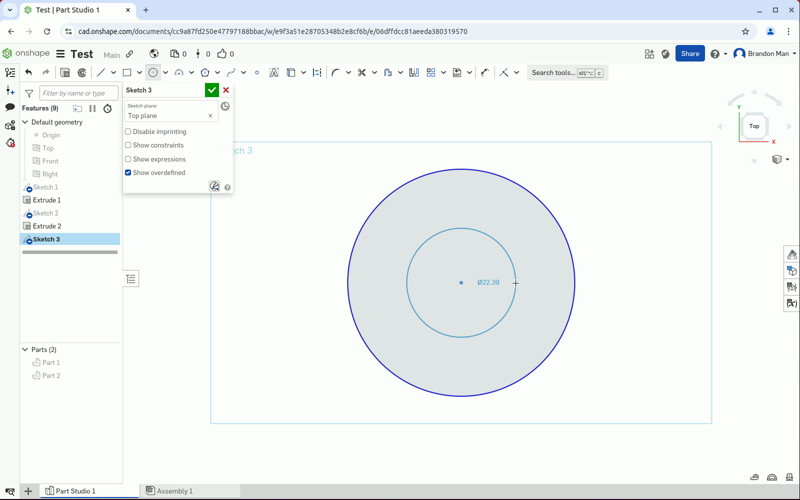
click(515, 282)
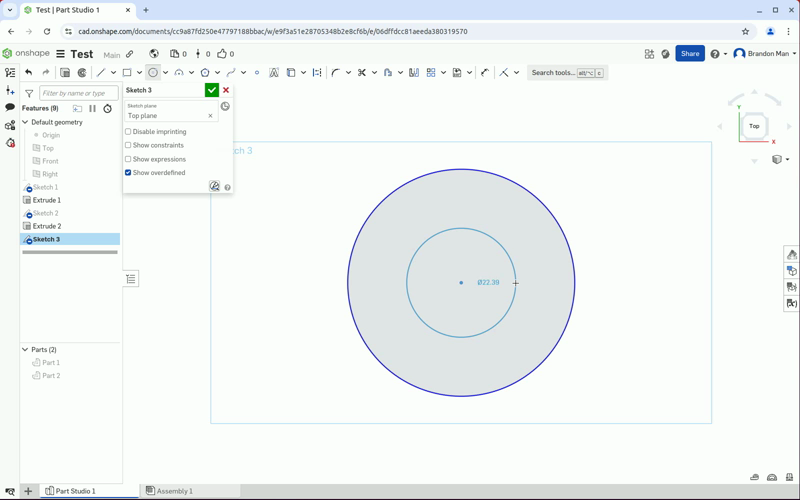
key(esc)
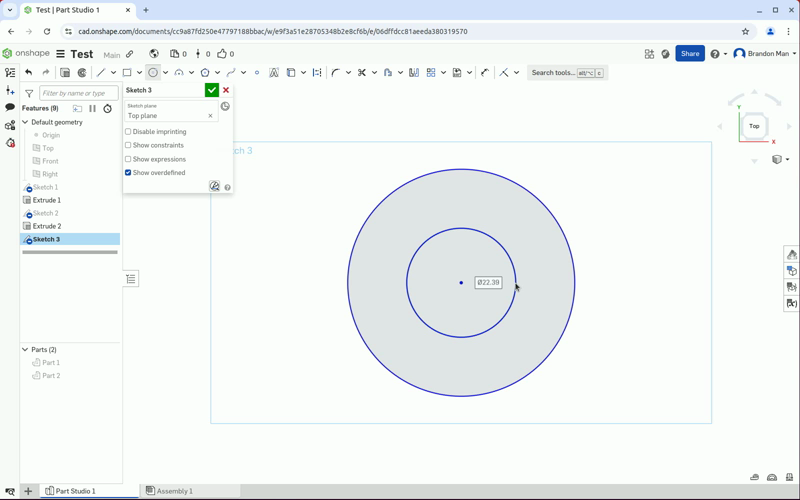
mouse_move(539, 251)
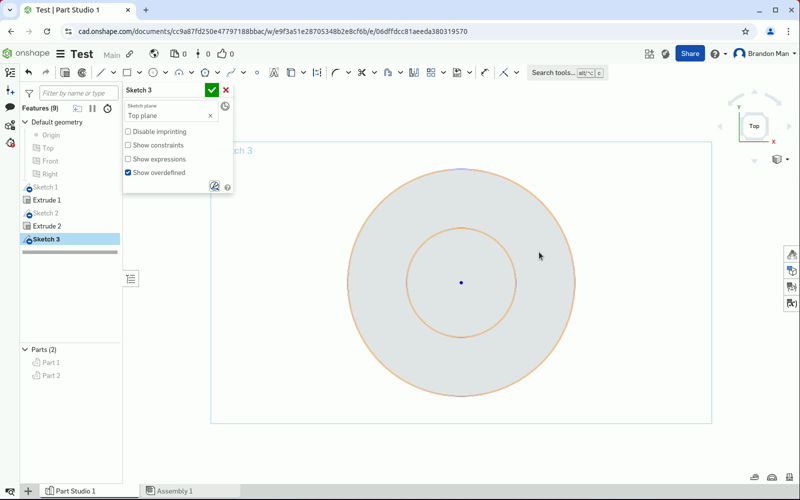
click(539, 251)
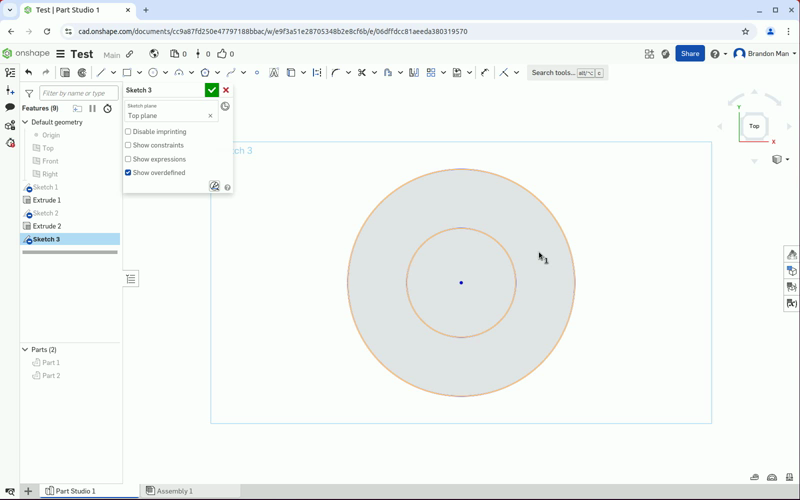
mouse_move(73, 352)
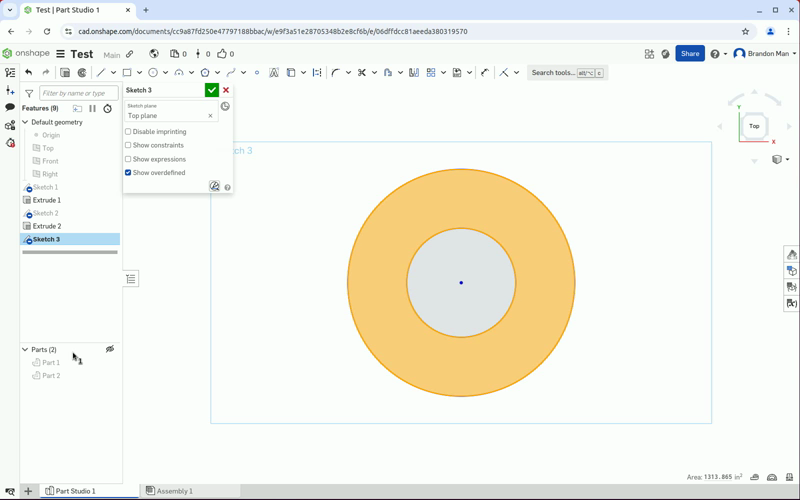
key(shift+y)
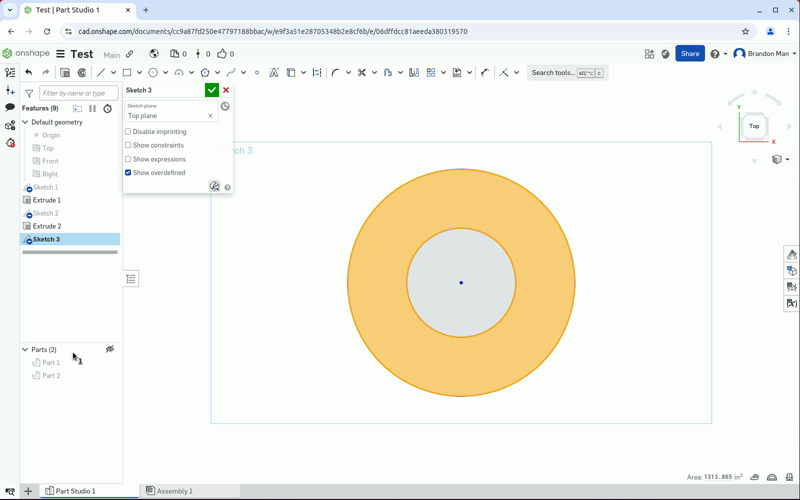
key(shift+e)
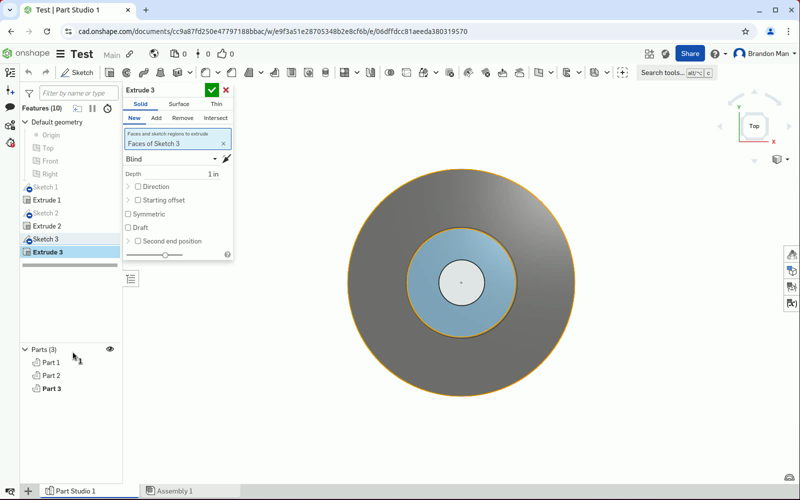
mouse_move(143, 106)
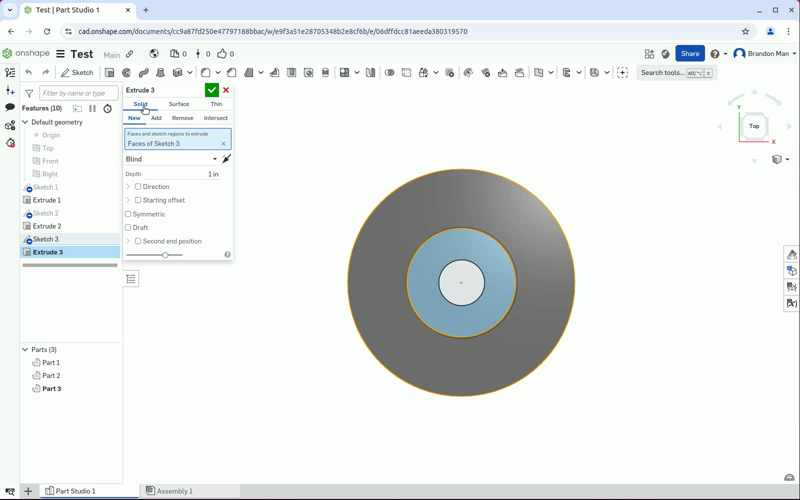
click(143, 106)
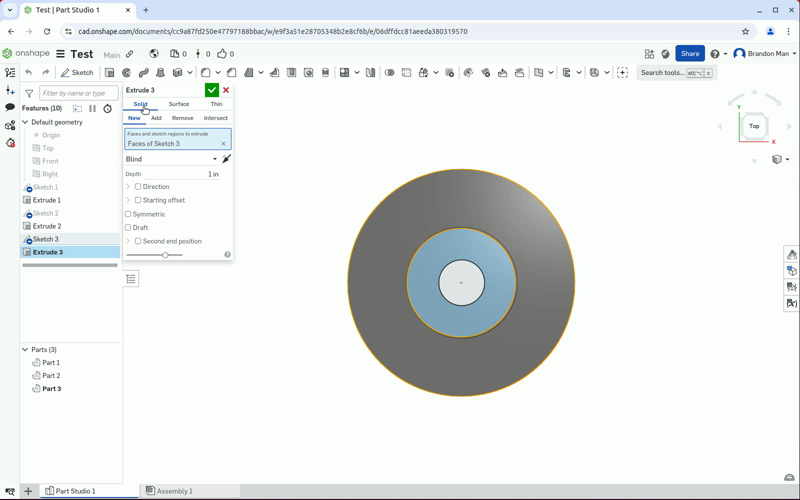
mouse_move(137, 120)
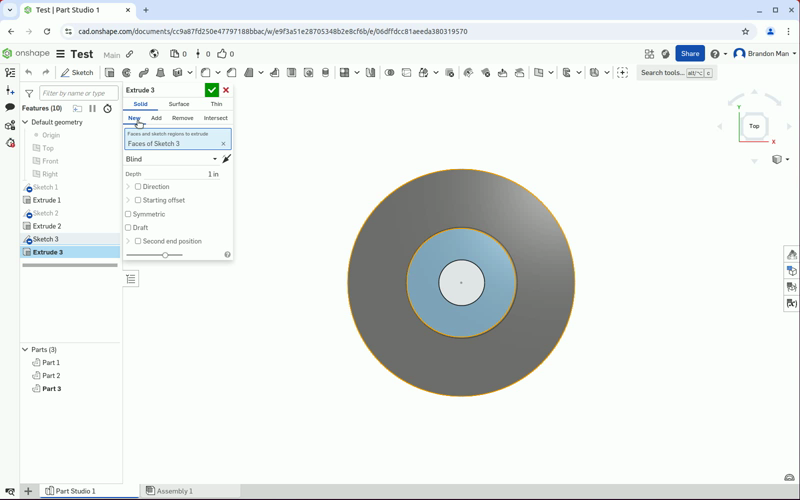
click(137, 120)
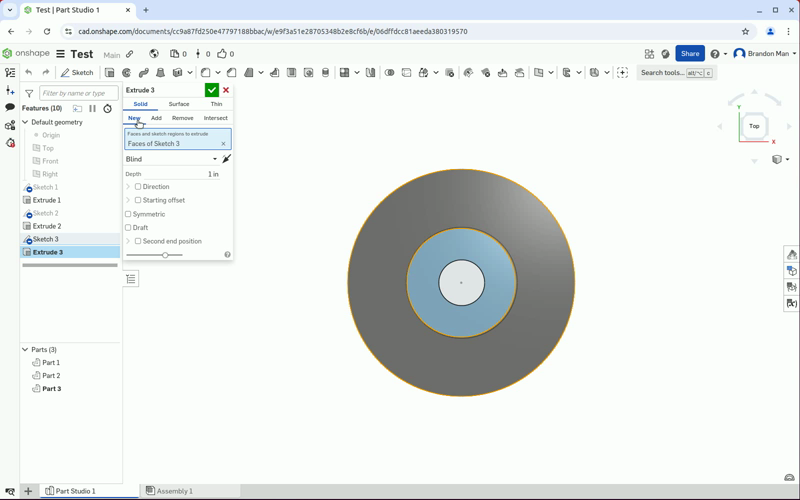
key(tab, 4)
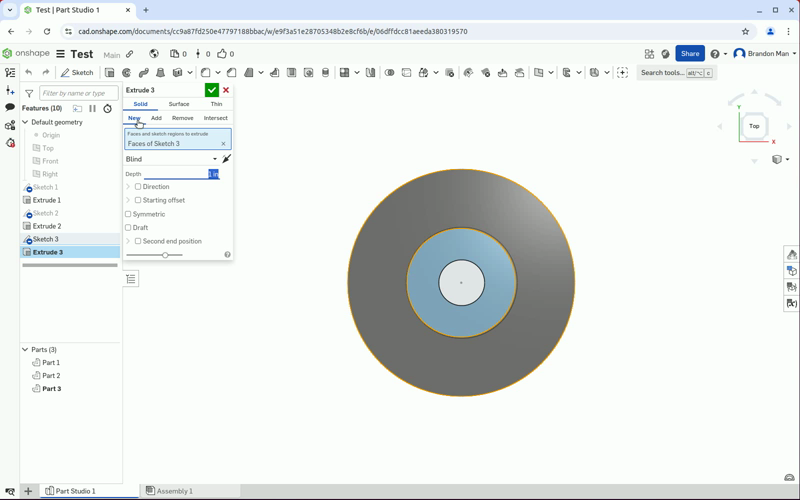
text(-1.926)
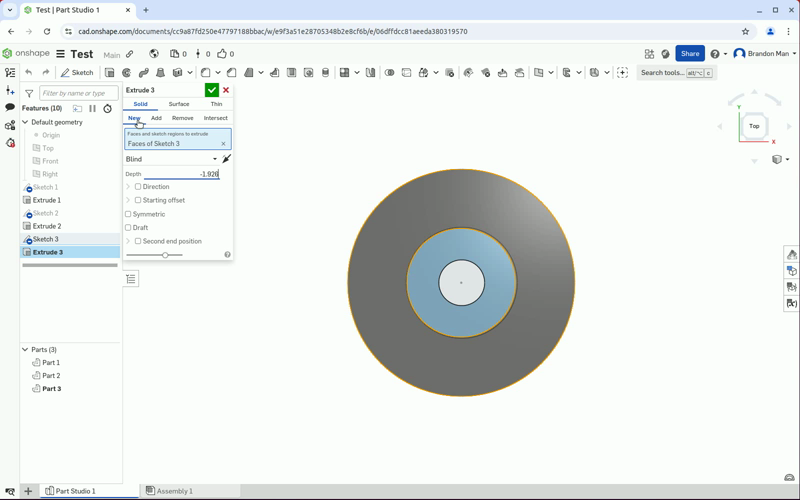
key(enter)
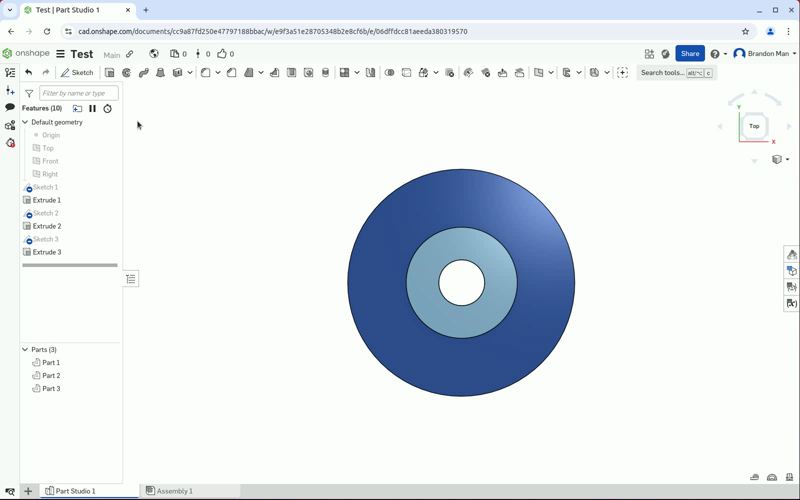
key(shift+h)
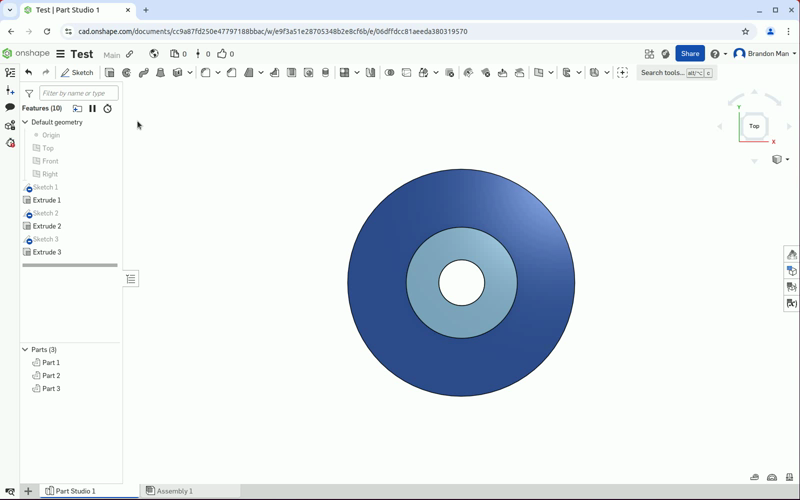
key(shift+h)
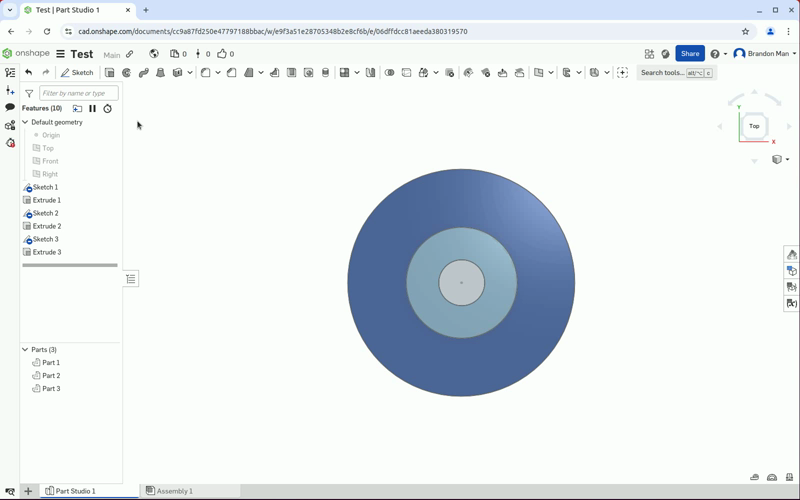
key(shift+7)
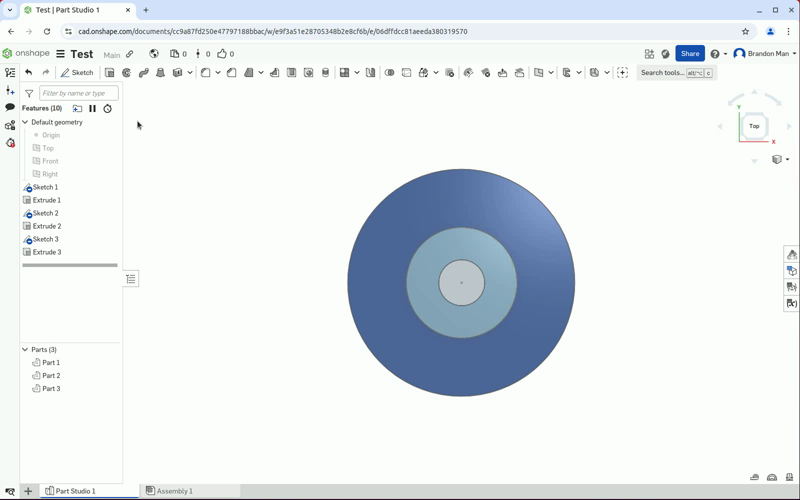
key(up, 3)
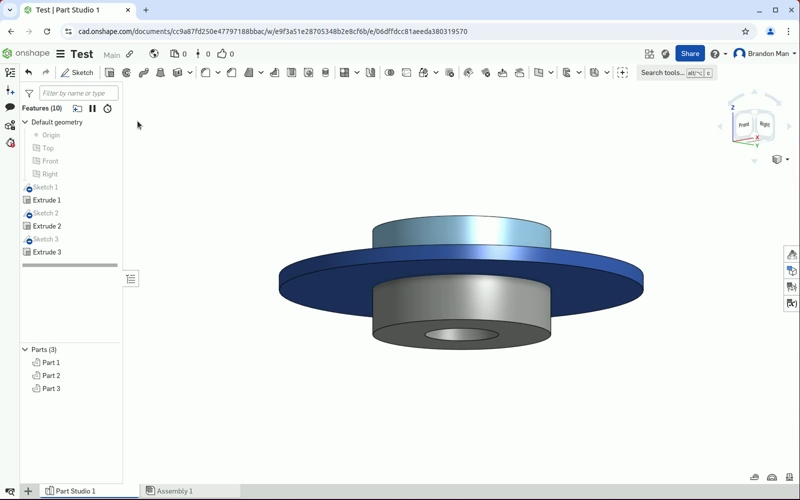
key(left, 3)
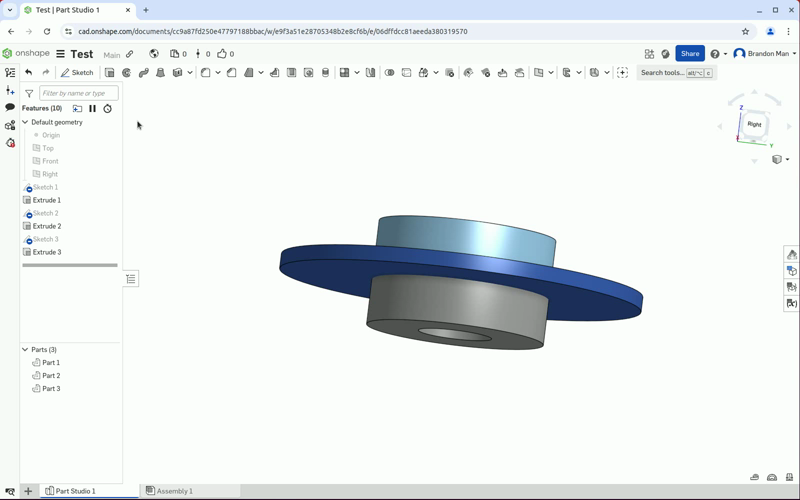
key(right, 3)
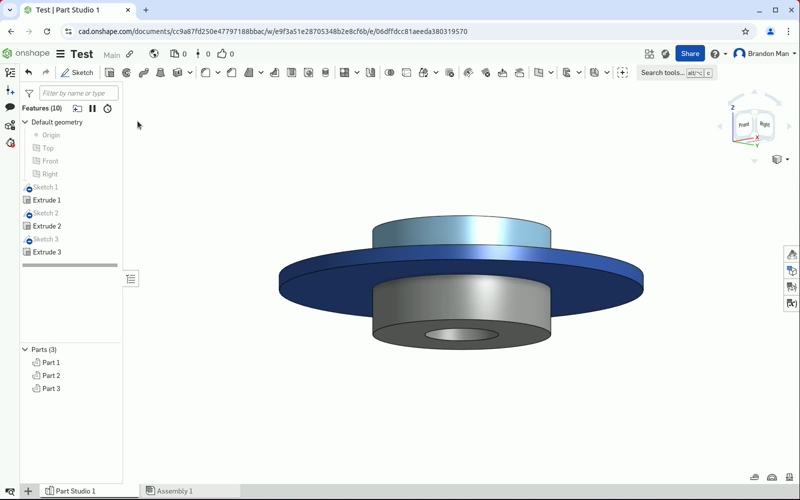
key(down, 3)
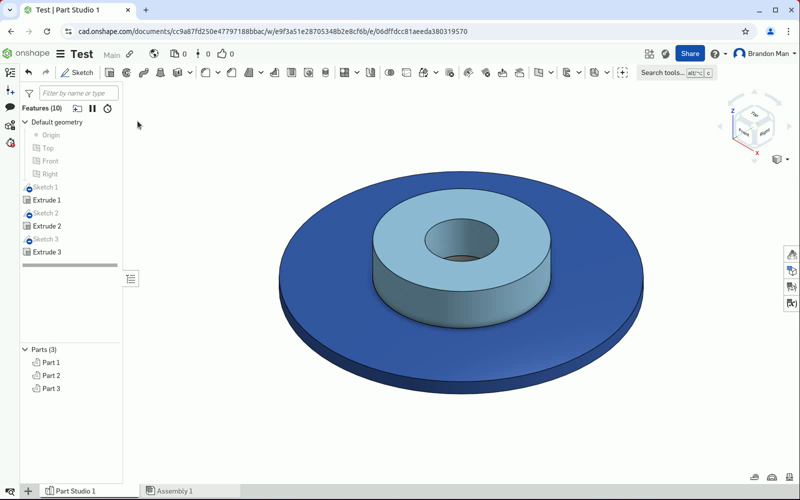
mouse_move(73, 189)
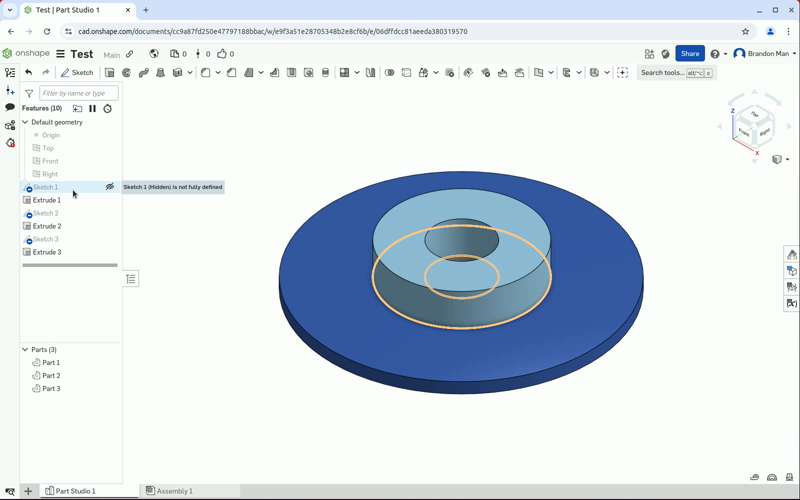
click(73, 189)